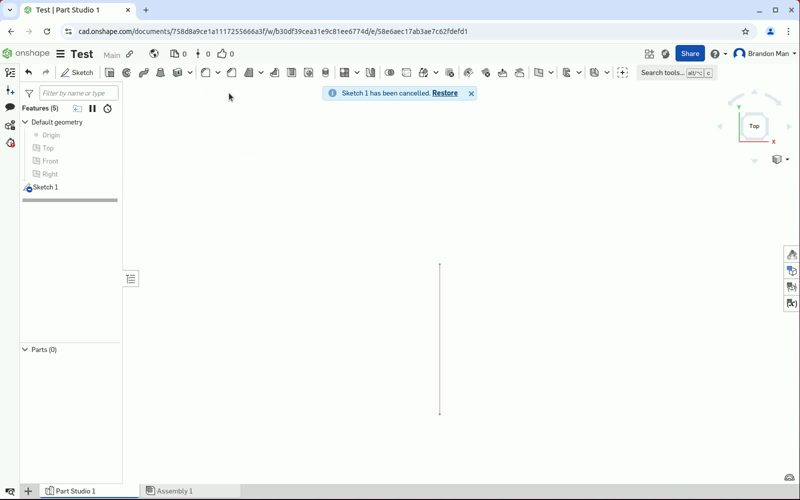
key(shift+h)
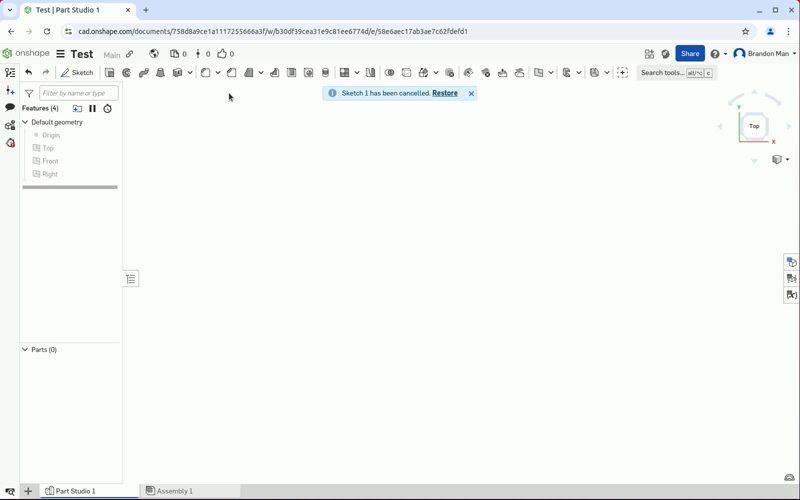
mouse_move(73, 352)
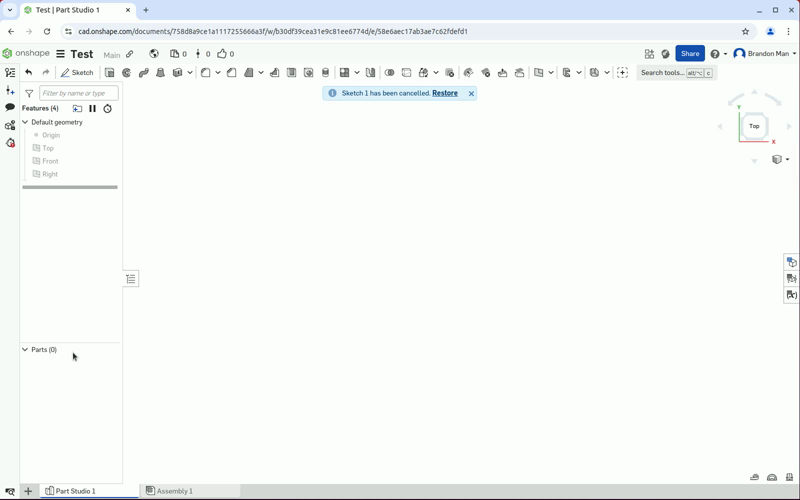
key(y)
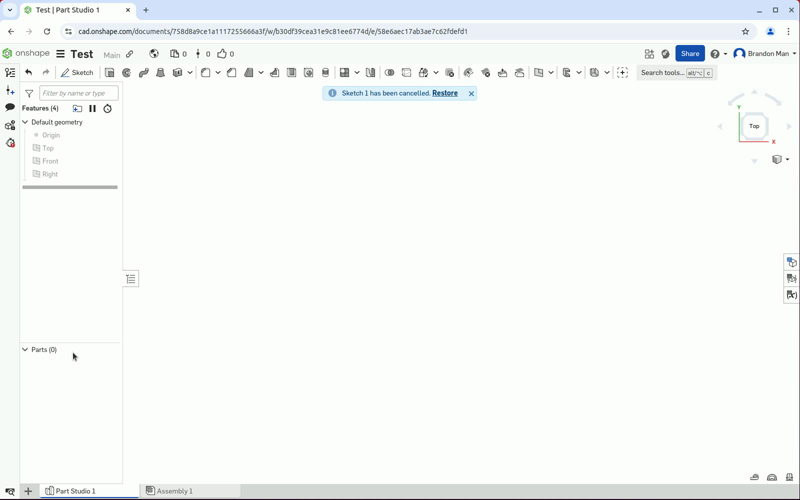
key(shift+p)
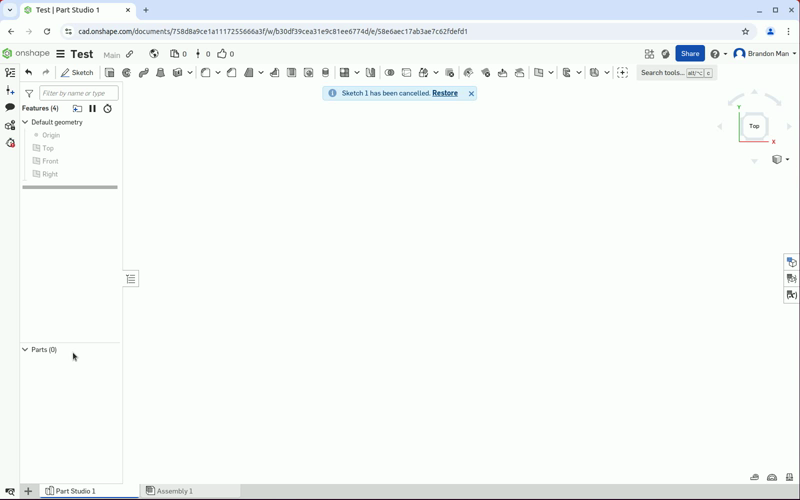
key(space)
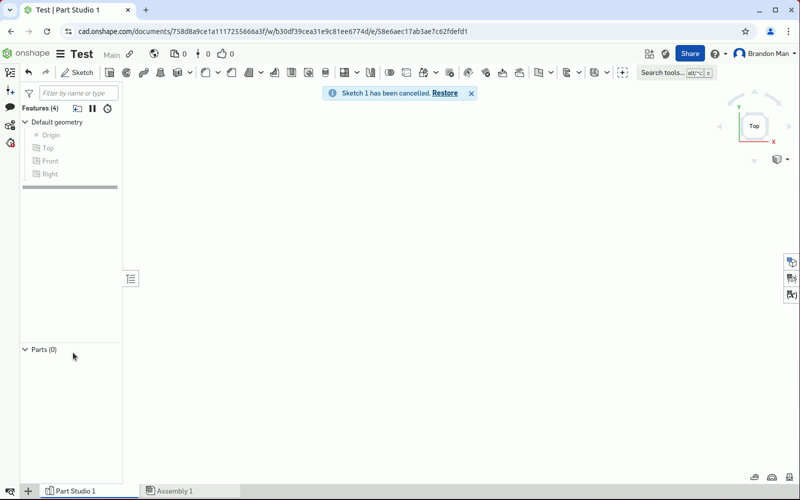
key_down(shift)
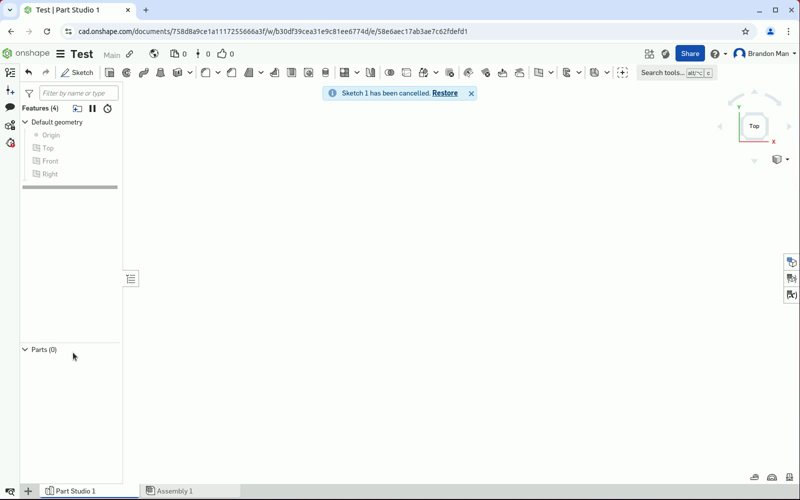
key(up)
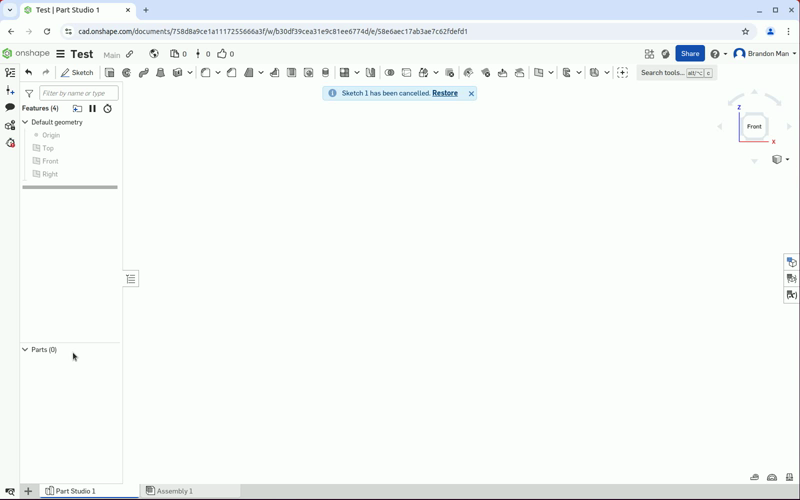
key_up(shift)
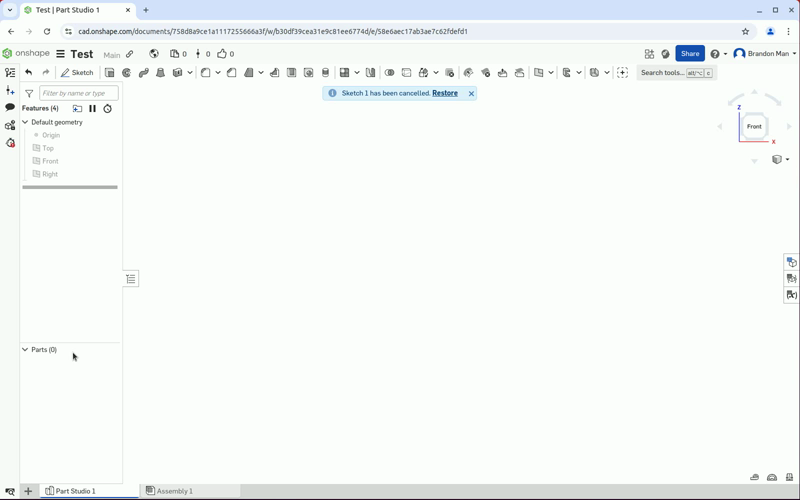
mouse_move(73, 352)
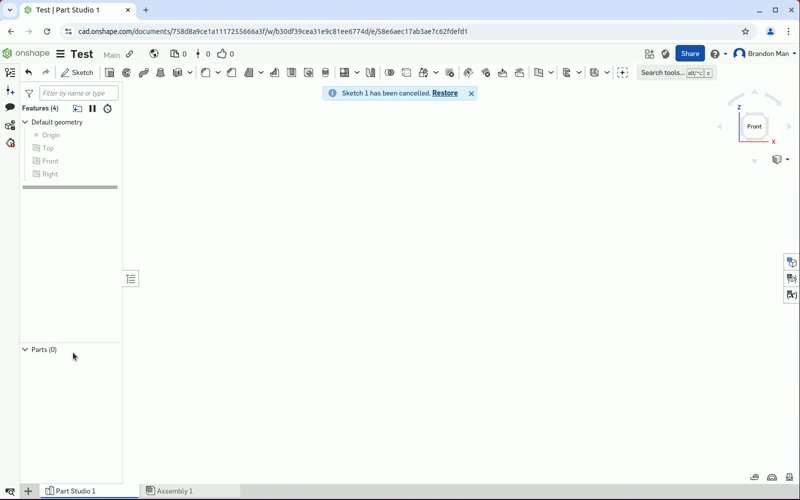
key(shift+y)
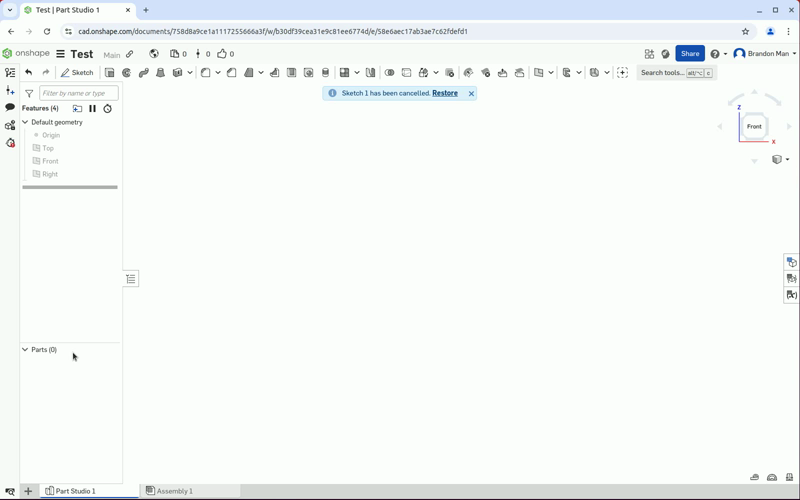
key(shift+s)
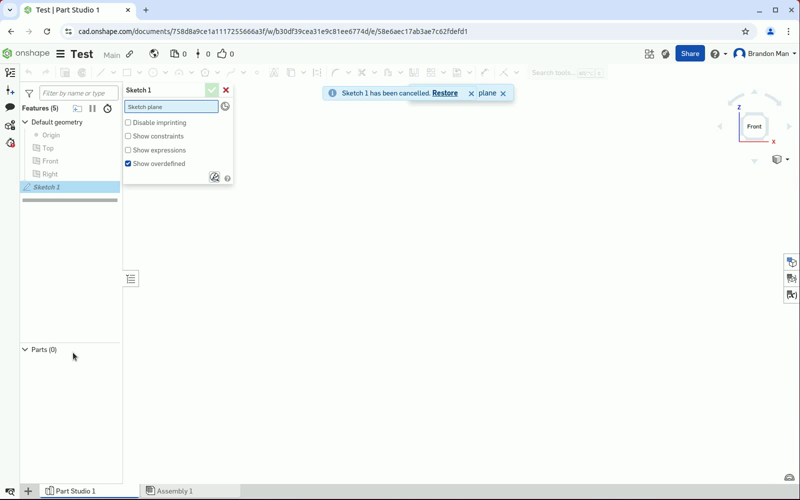
mouse_move(73, 163)
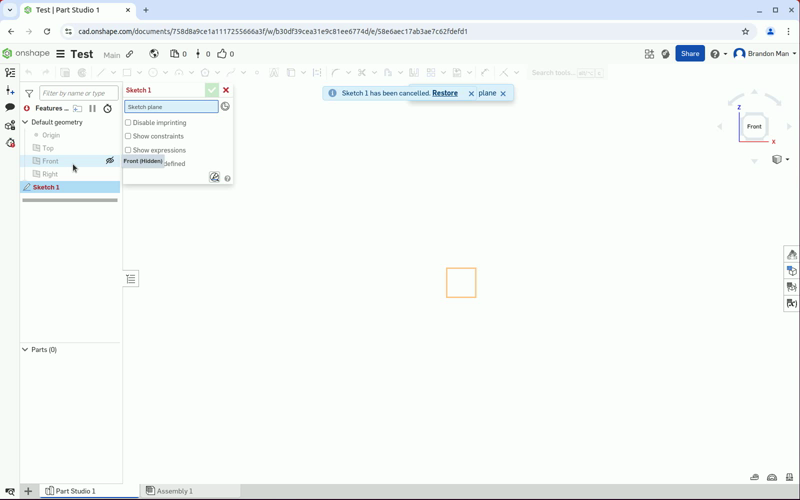
click(73, 163)
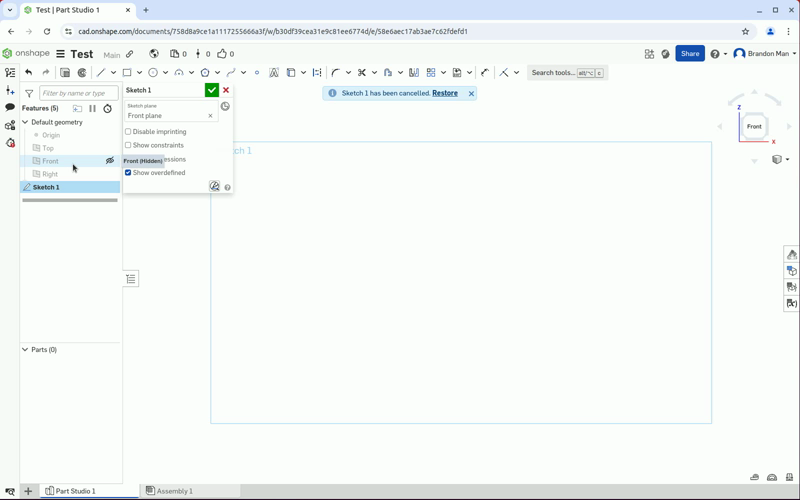
mouse_move(73, 352)
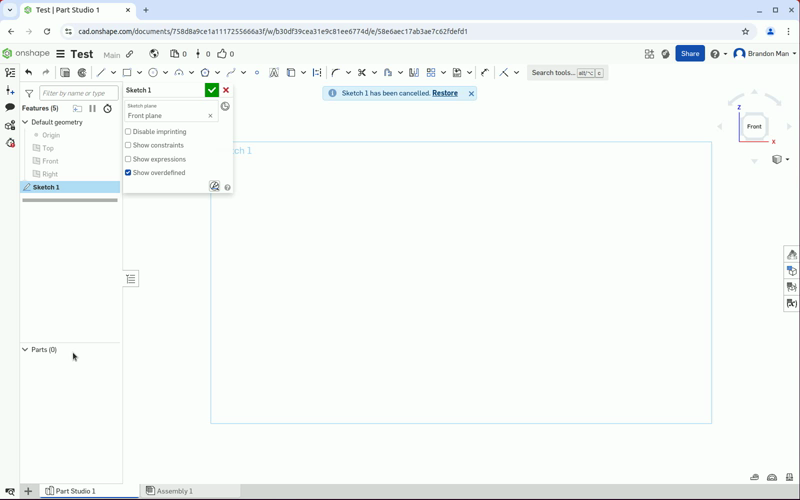
key(y)
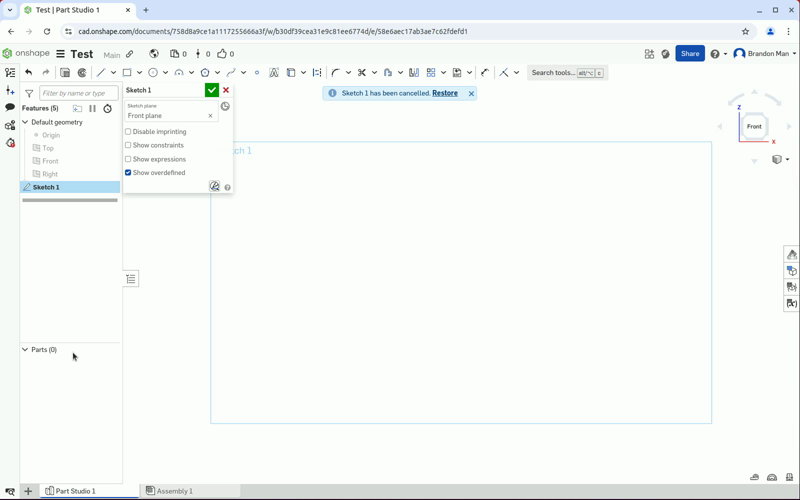
key(l)
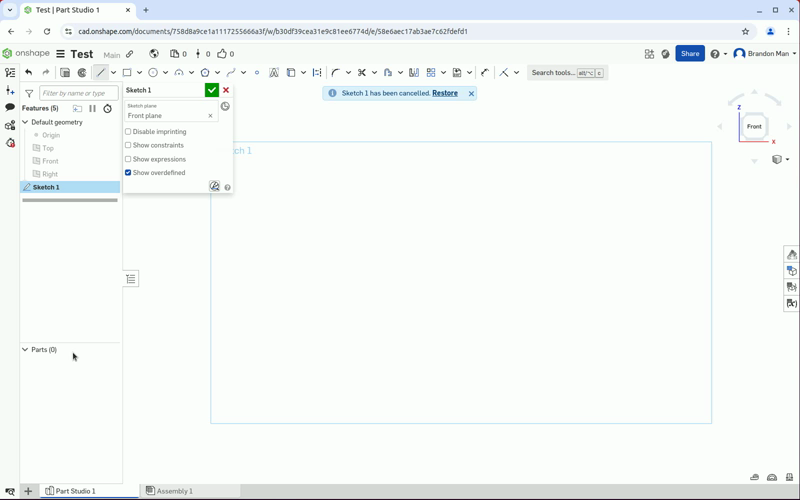
key_down(shift)
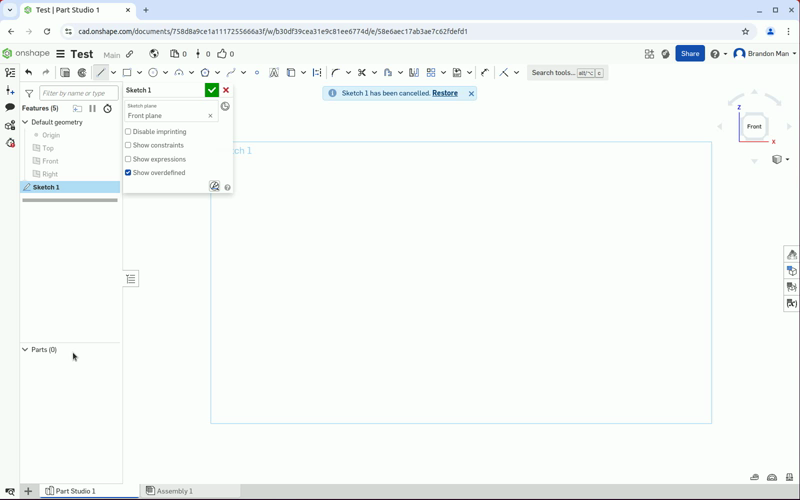
mouse_move(460, 282)
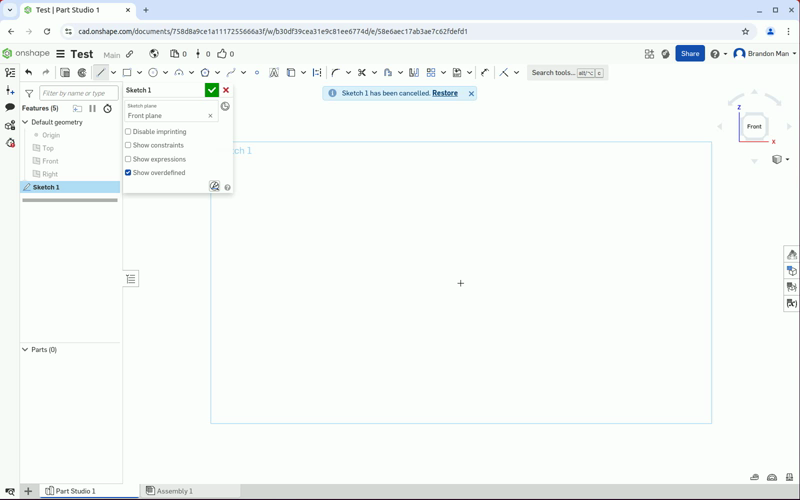
click(460, 282)
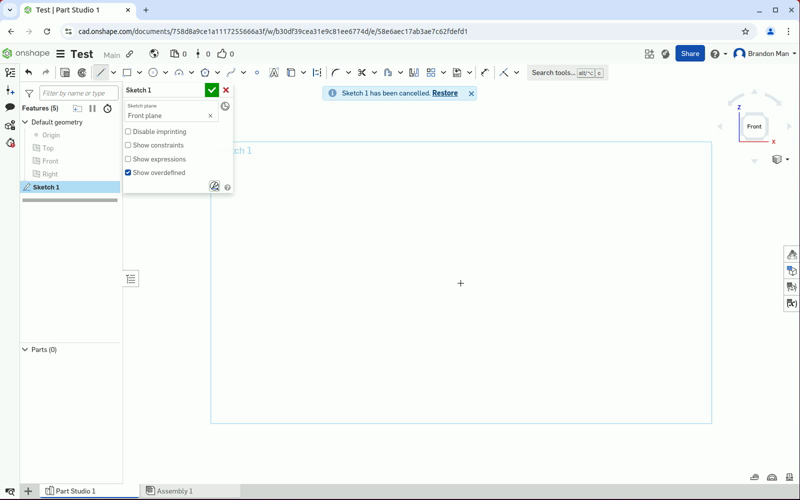
key_up(shift)
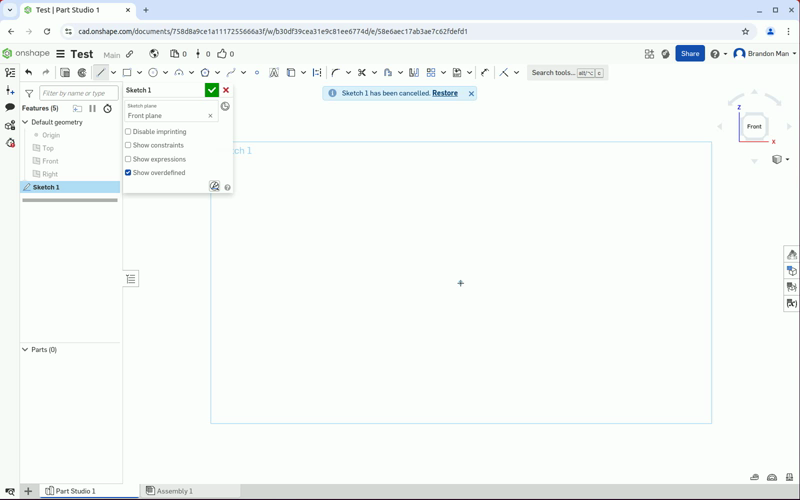
key_down(shift)
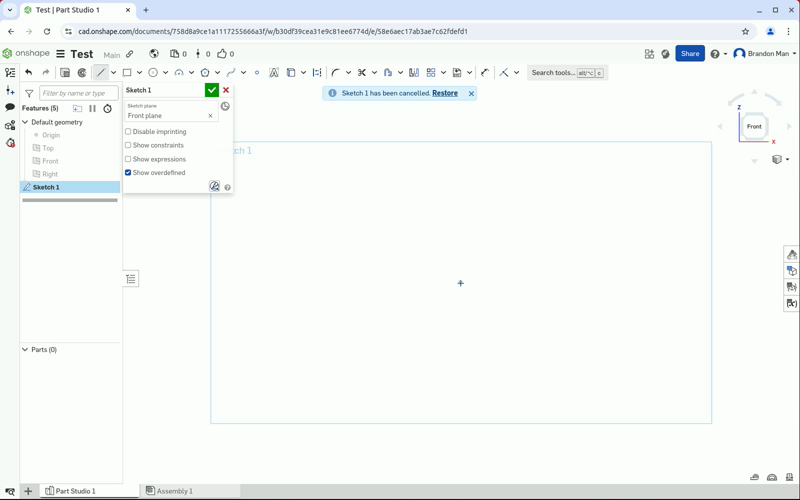
mouse_move(490, 282)
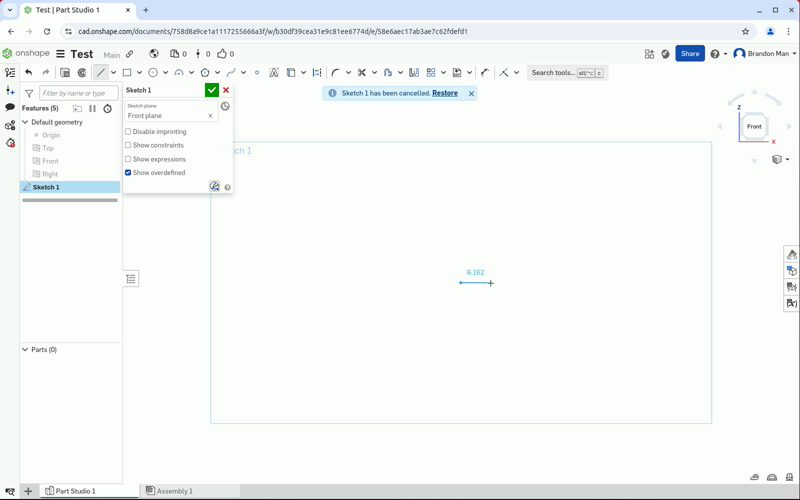
mouse_move(495, 282)
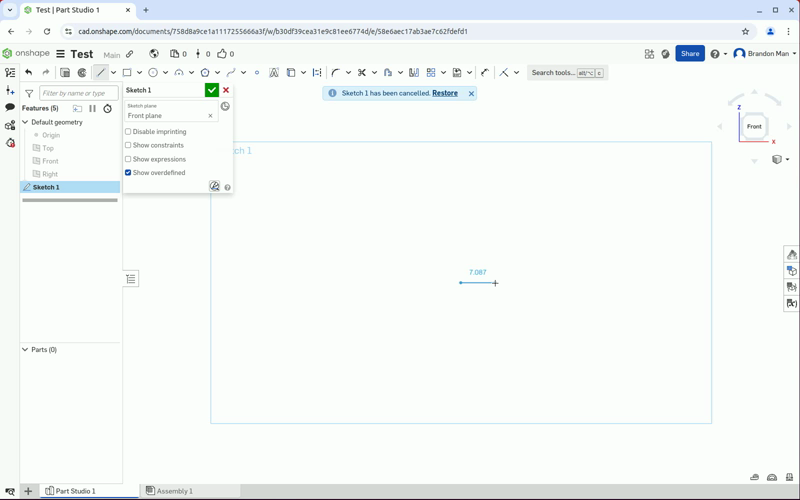
click(495, 282)
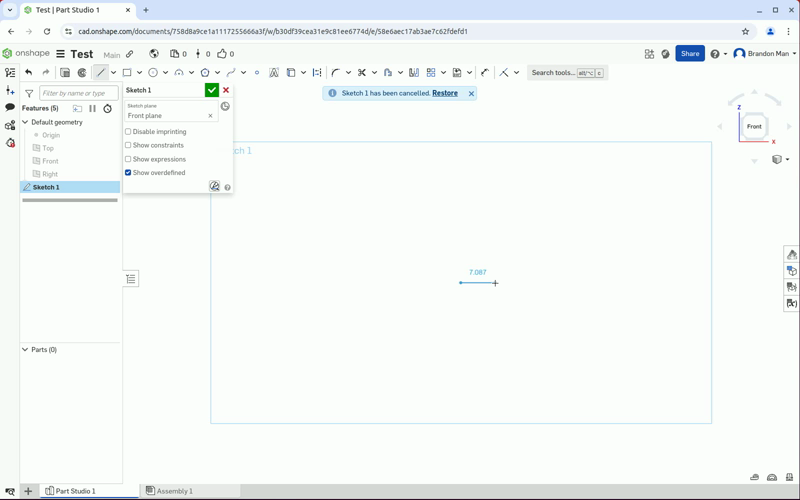
key_up(shift)
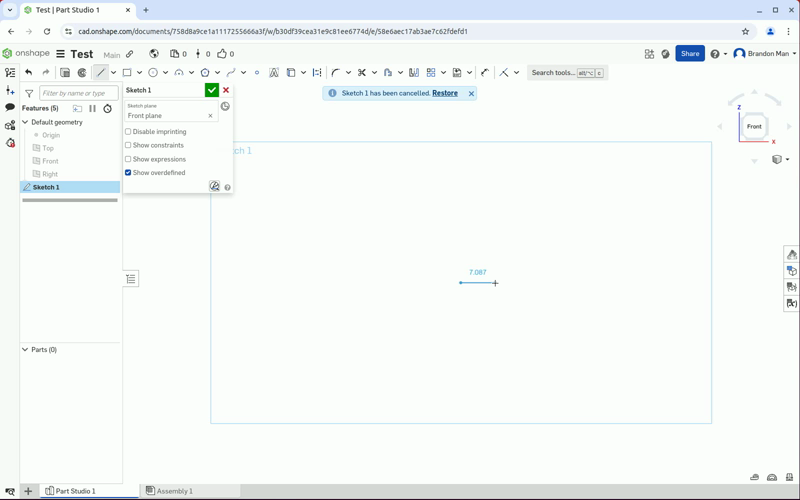
key_down(shift)
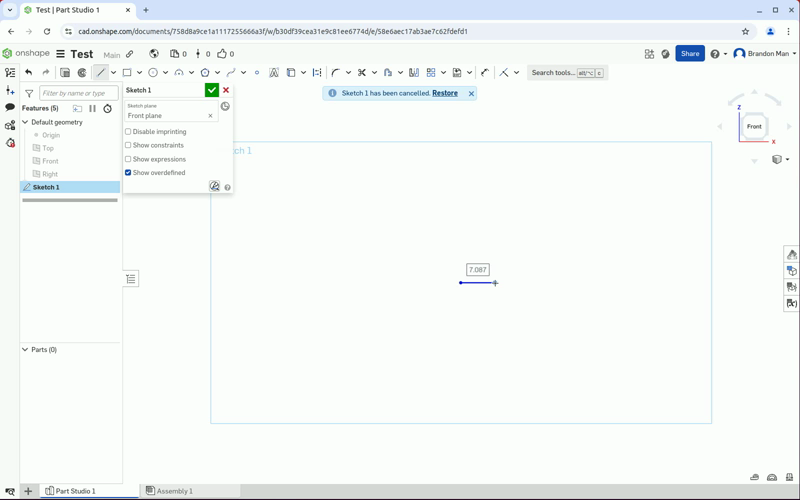
mouse_move(495, 170)
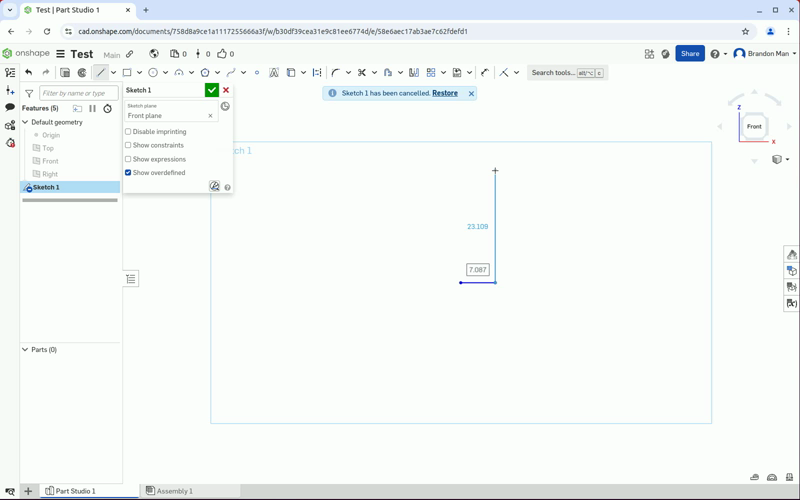
click(495, 170)
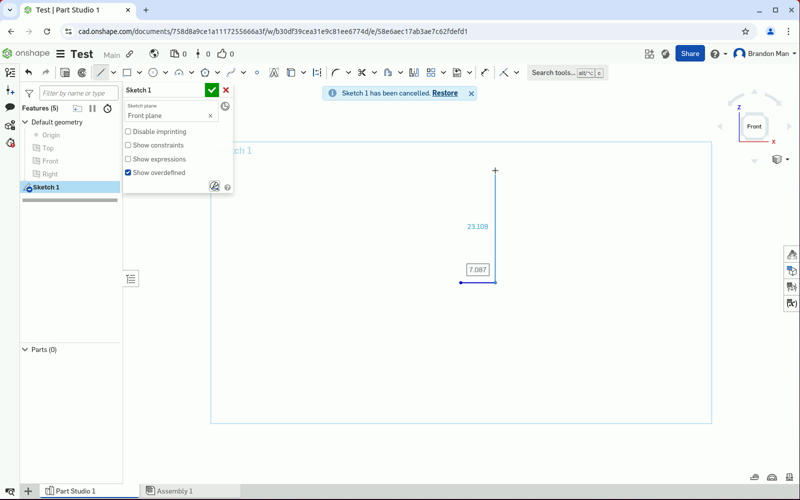
key_up(shift)
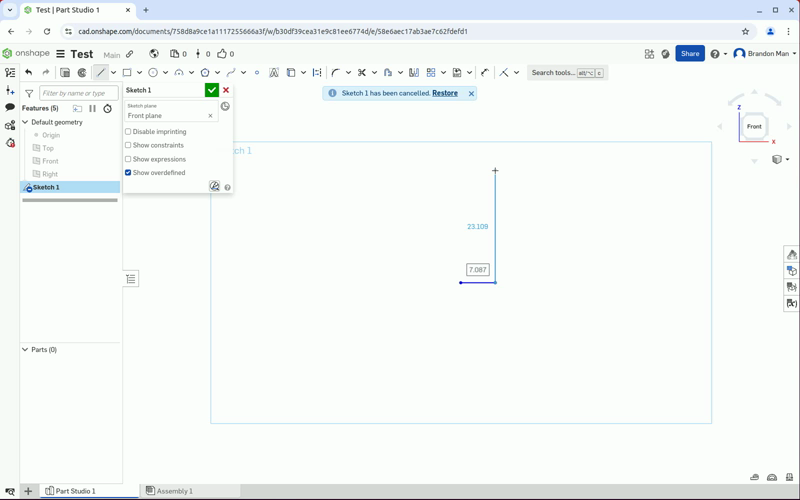
key_down(shift)
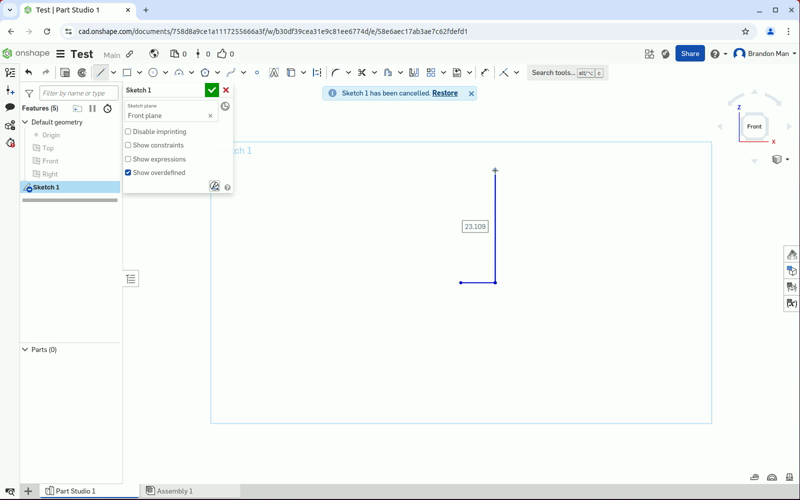
mouse_move(525, 170)
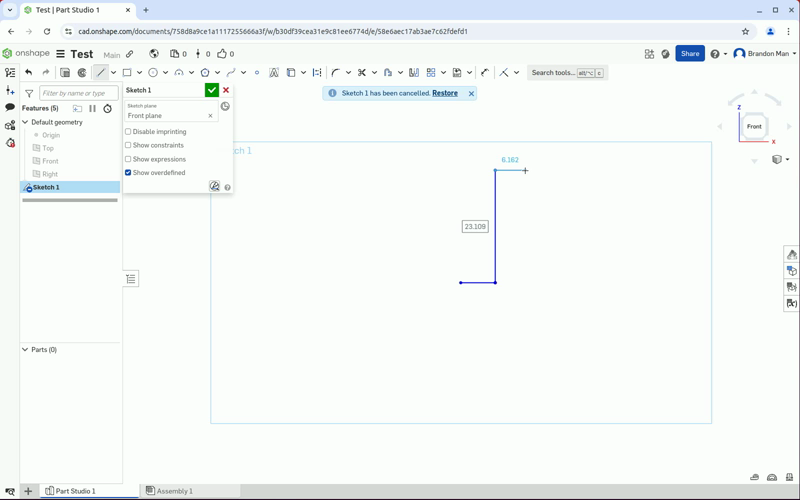
mouse_move(460, 170)
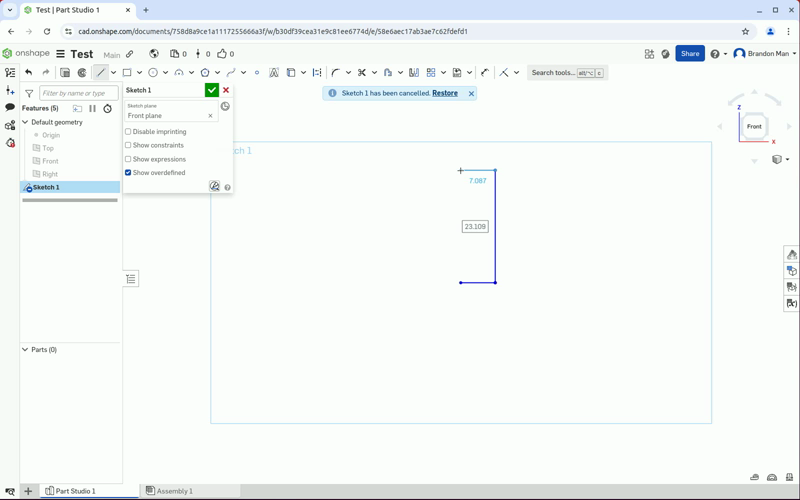
click(460, 170)
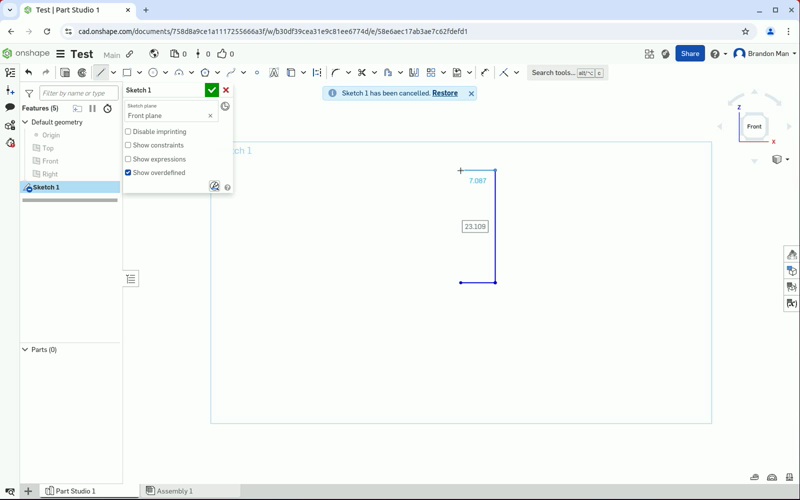
key_up(shift)
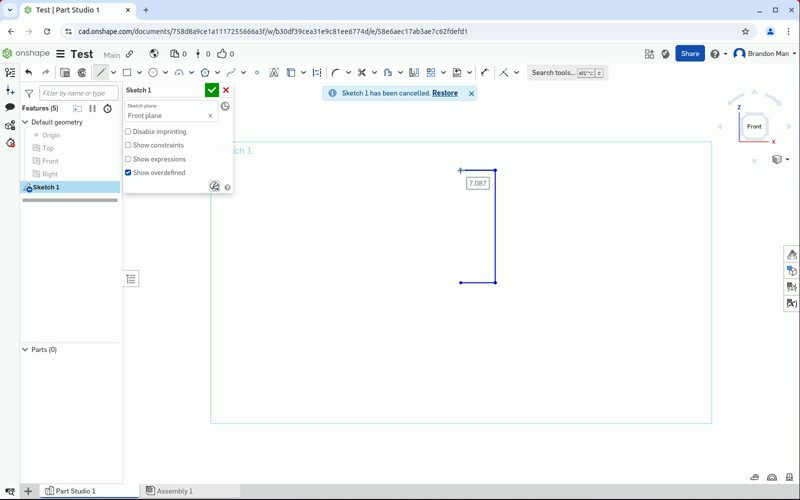
key_down(shift)
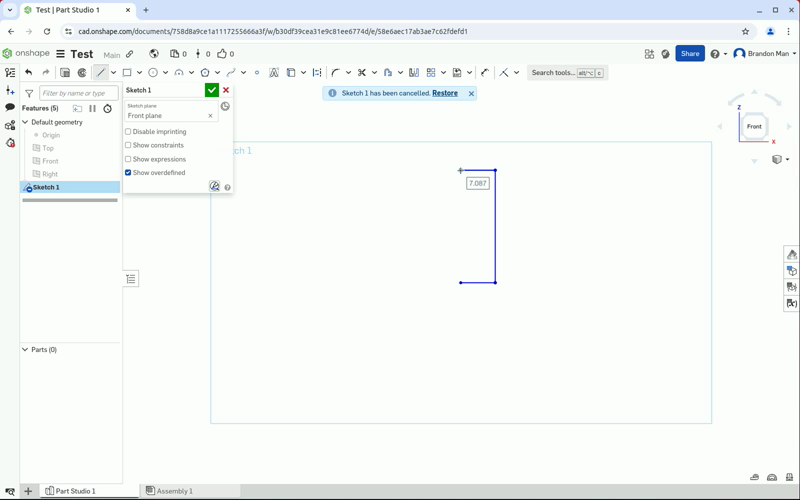
mouse_move(460, 282)
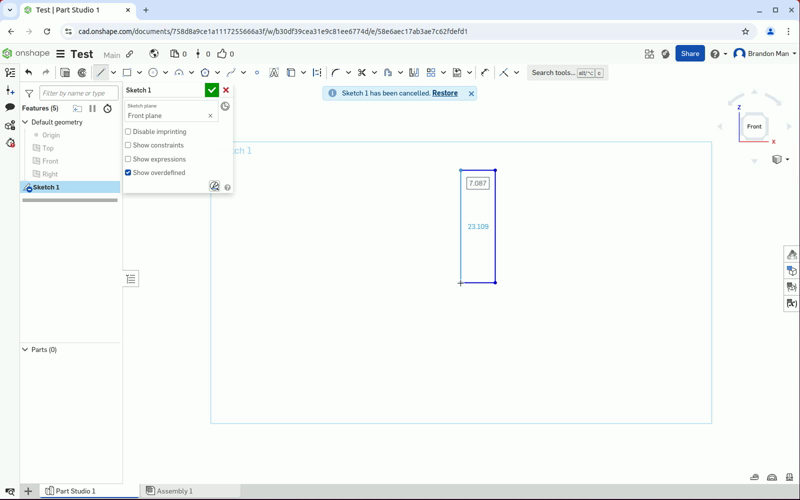
key_up(shift)
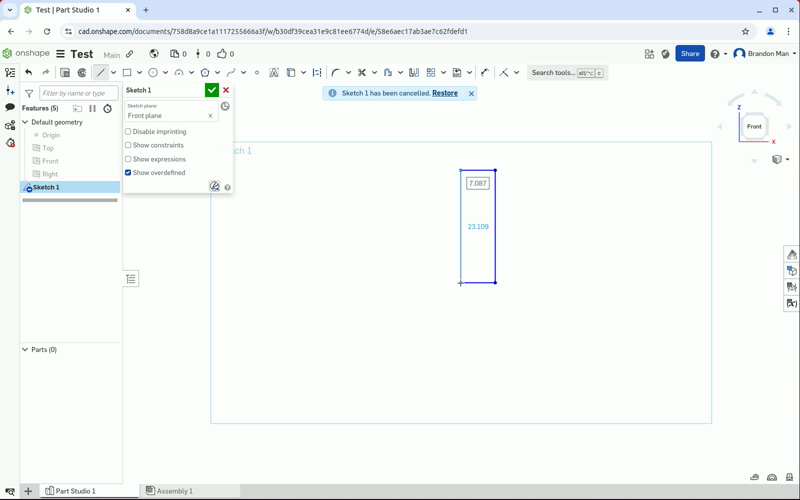
click(460, 282)
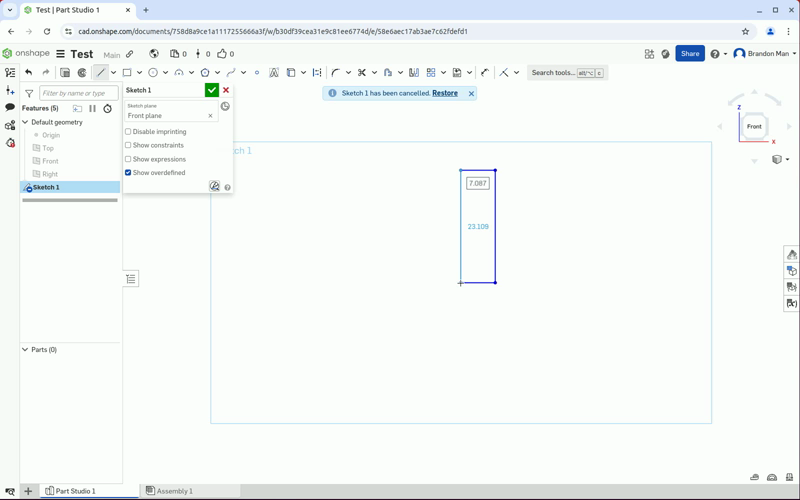
key(esc)
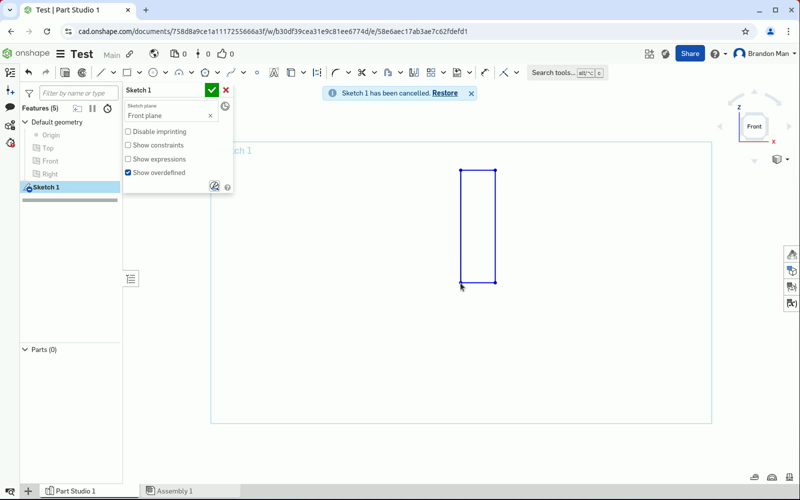
mouse_move(476, 268)
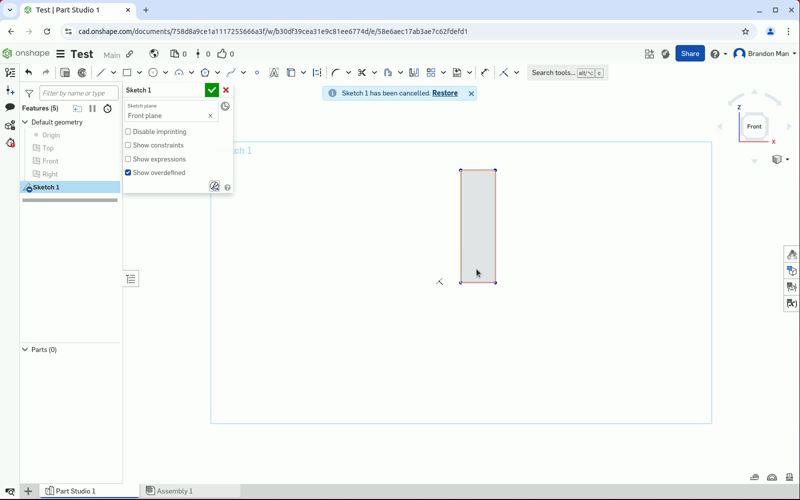
click(476, 268)
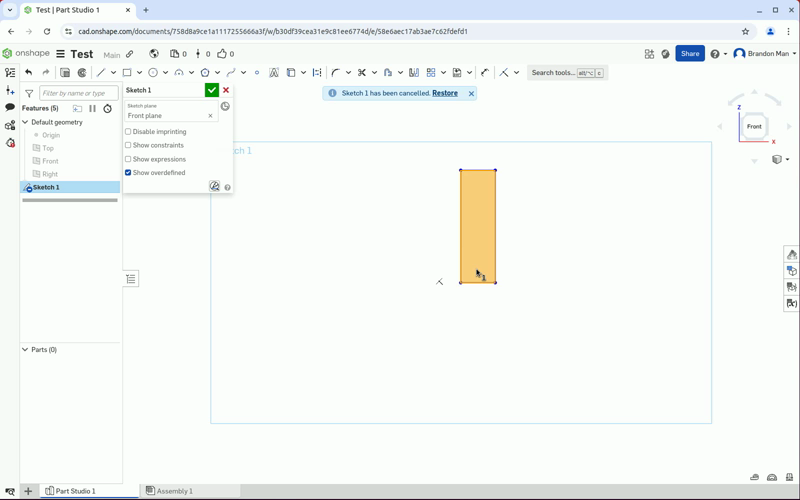
mouse_move(73, 352)
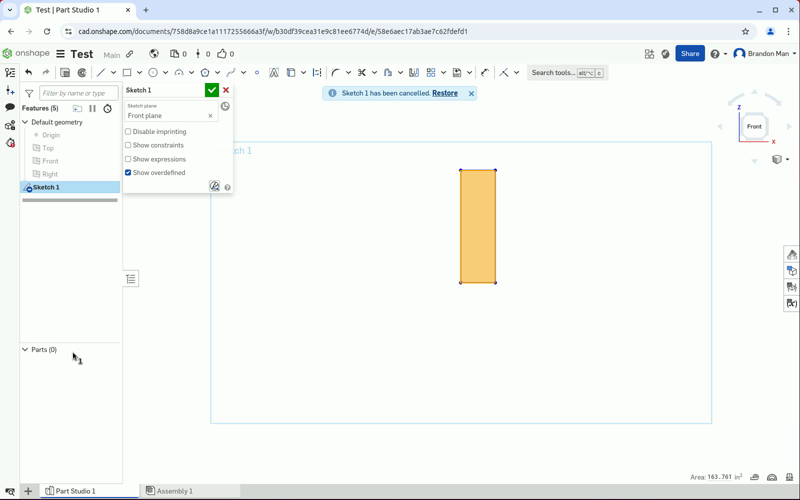
key(shift+y)
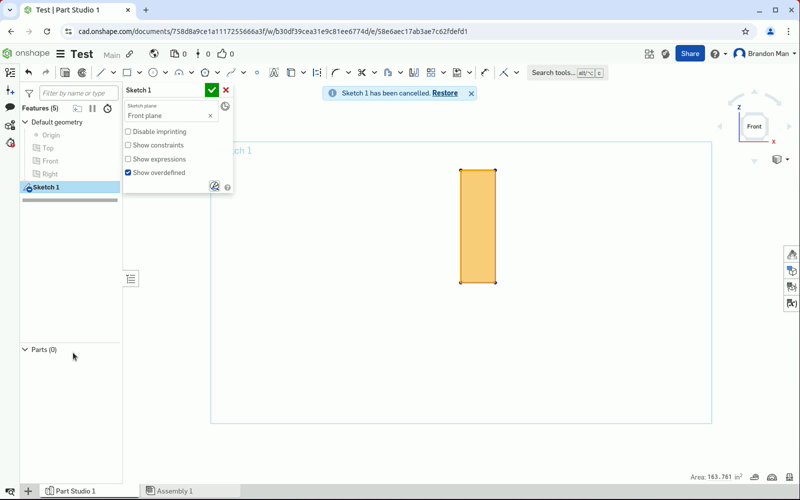
key(shift+e)
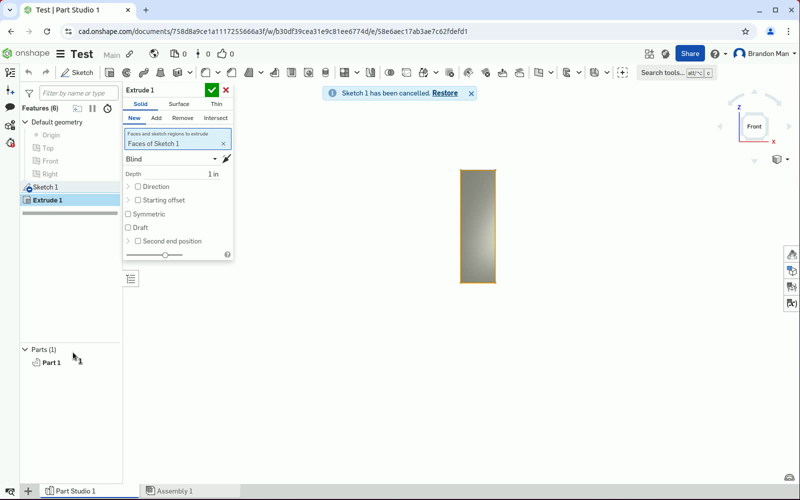
mouse_move(143, 106)
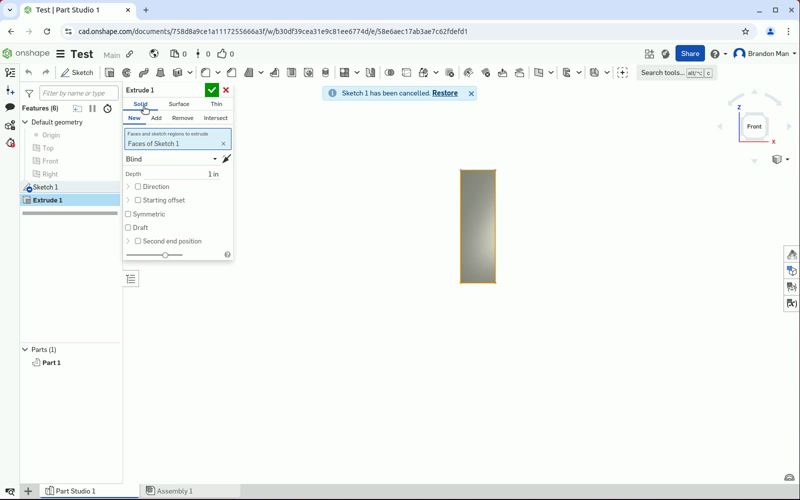
click(143, 106)
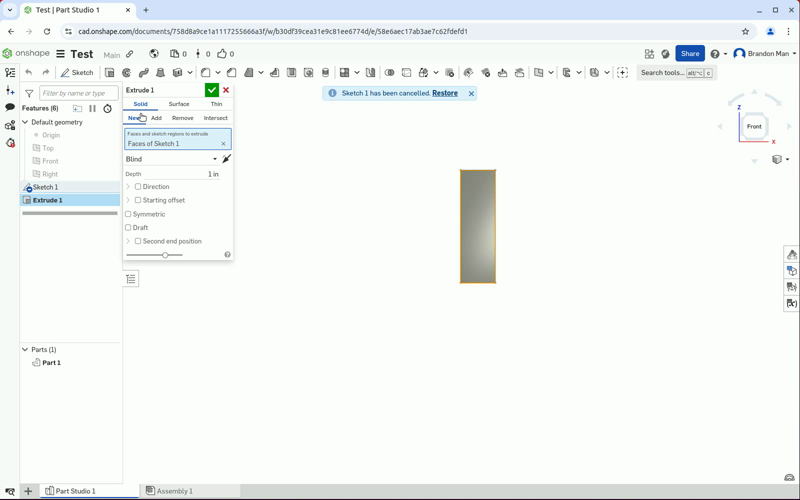
mouse_move(137, 120)
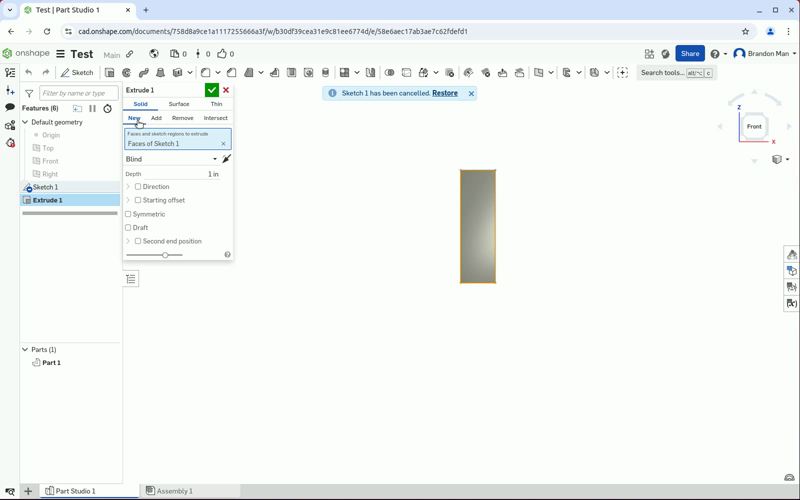
click(137, 120)
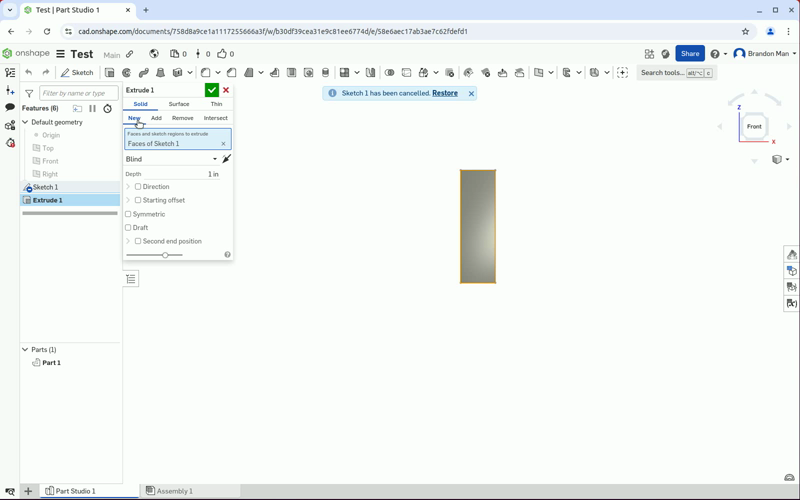
key(tab, 4)
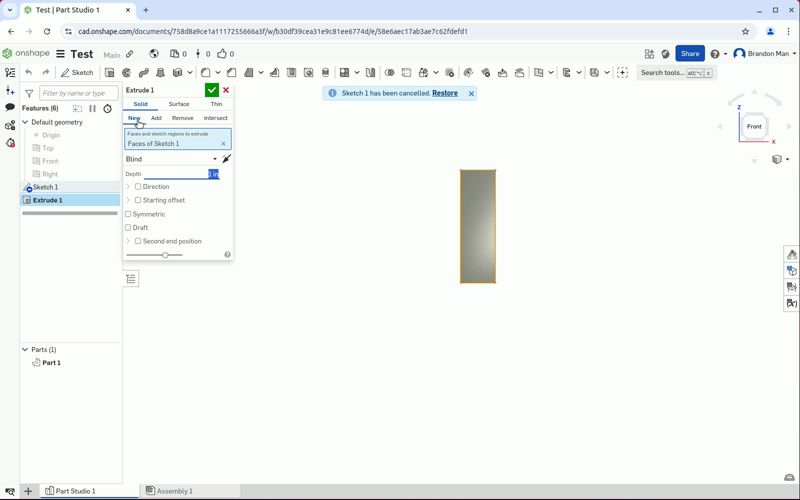
text(-0.241)
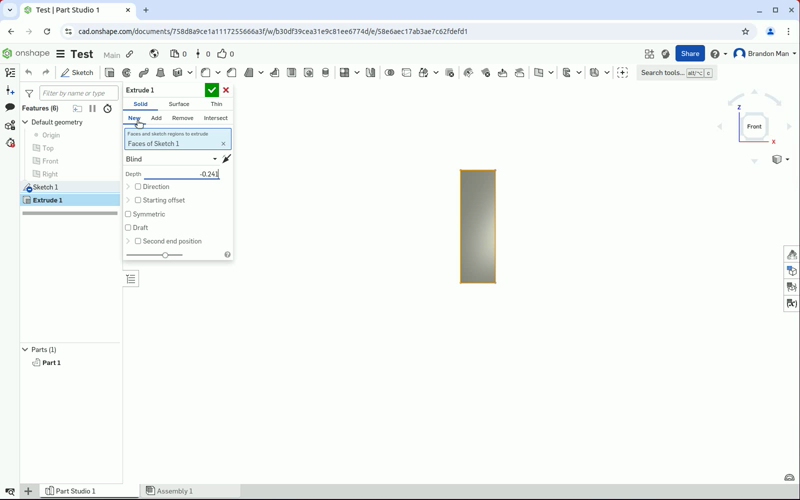
key(enter)
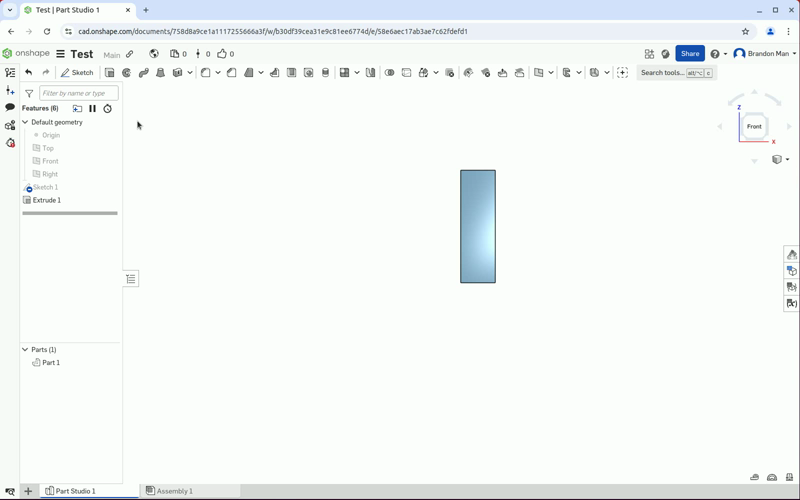
key(shift+h)
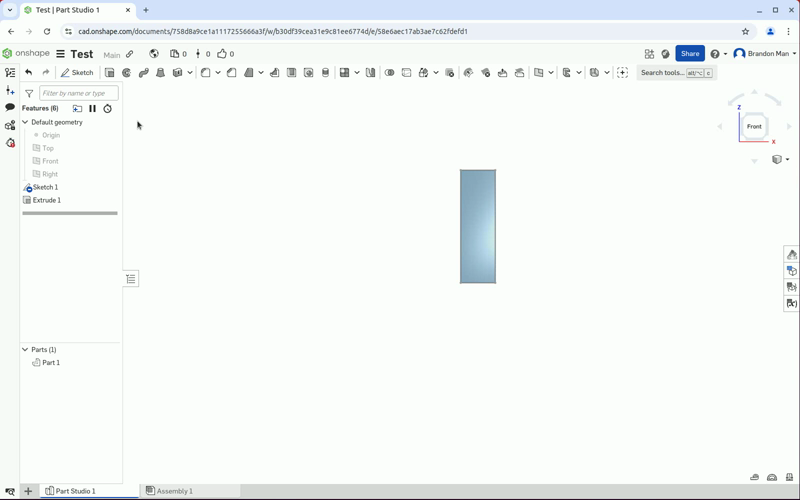
key(shift+h)
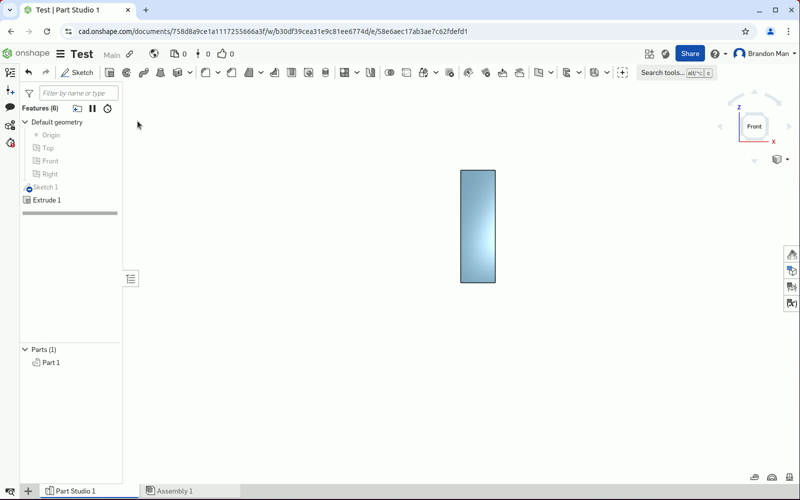
mouse_move(73, 189)
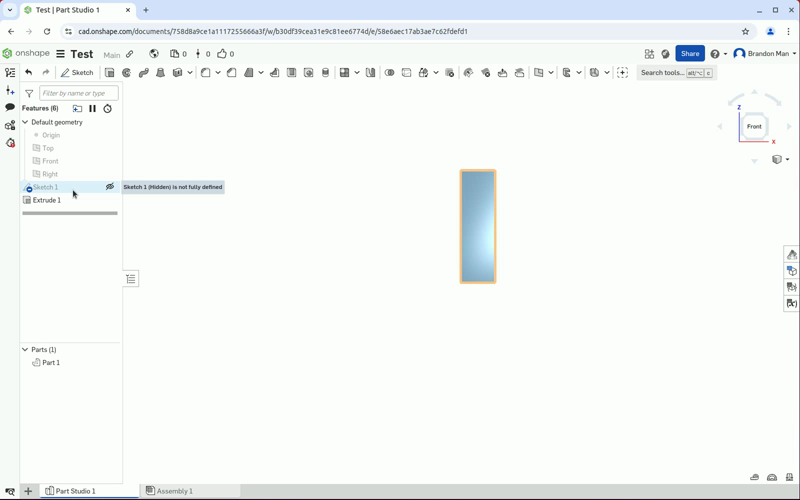
click(73, 189)
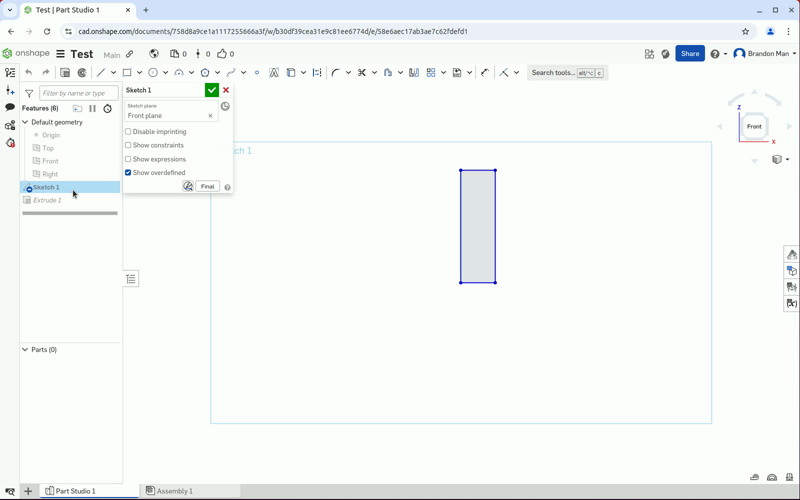
mouse_move(229, 92)
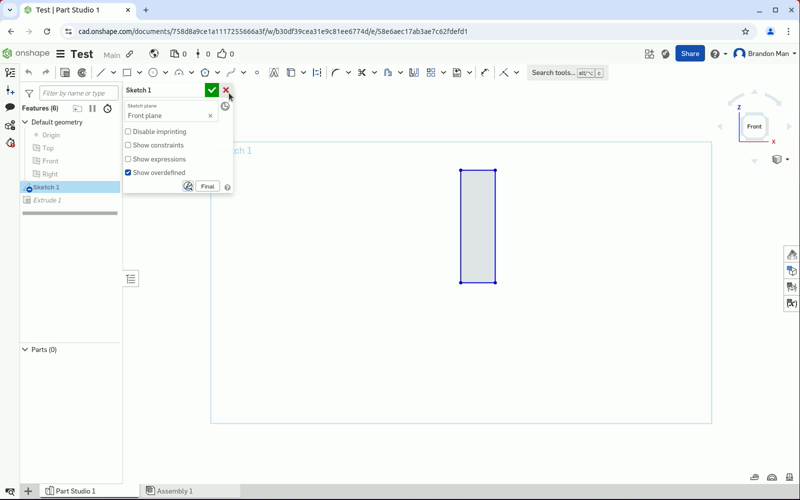
click(229, 92)
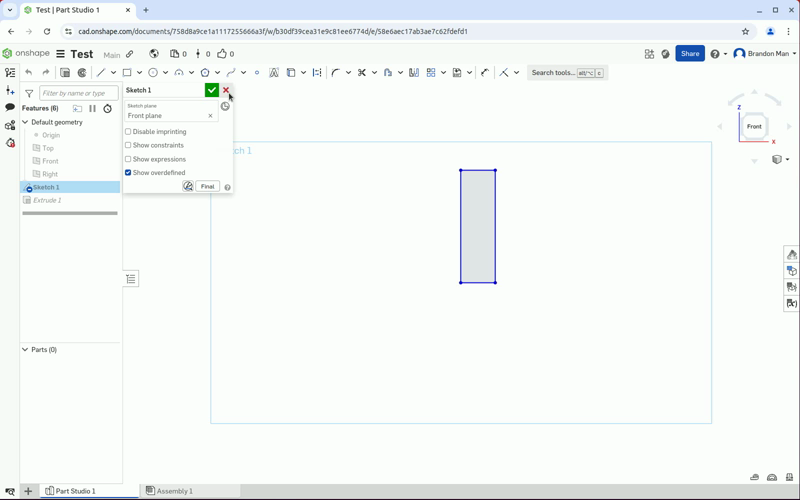
key(shift+s)
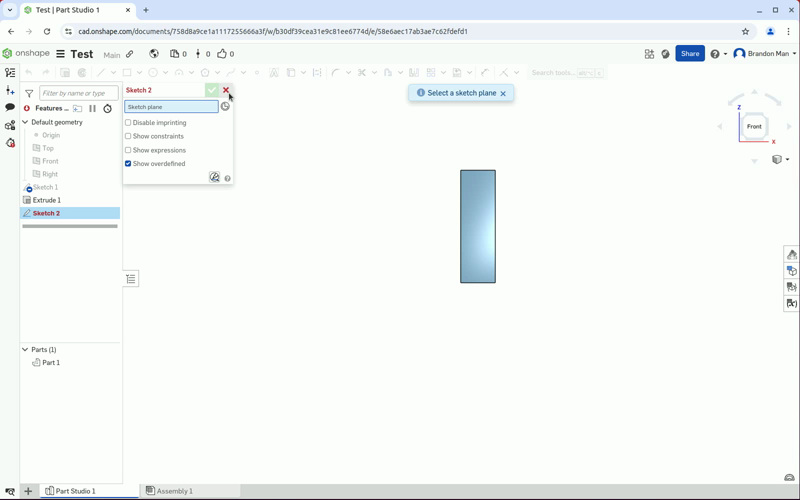
mouse_move(73, 163)
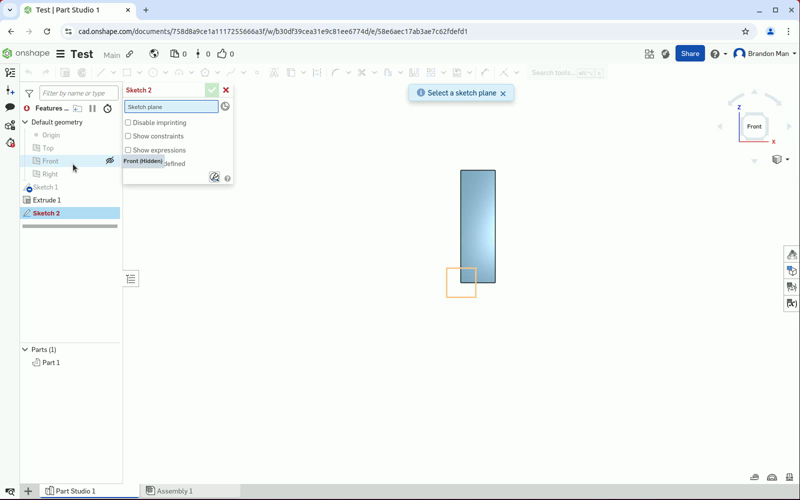
click(73, 163)
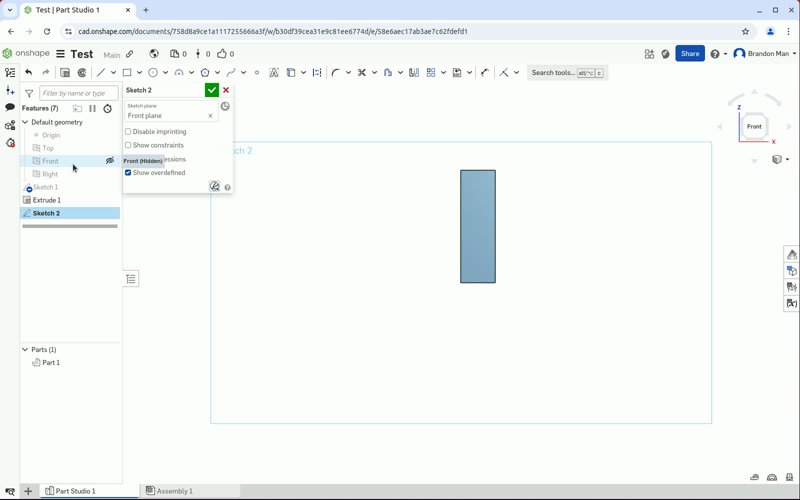
mouse_move(73, 352)
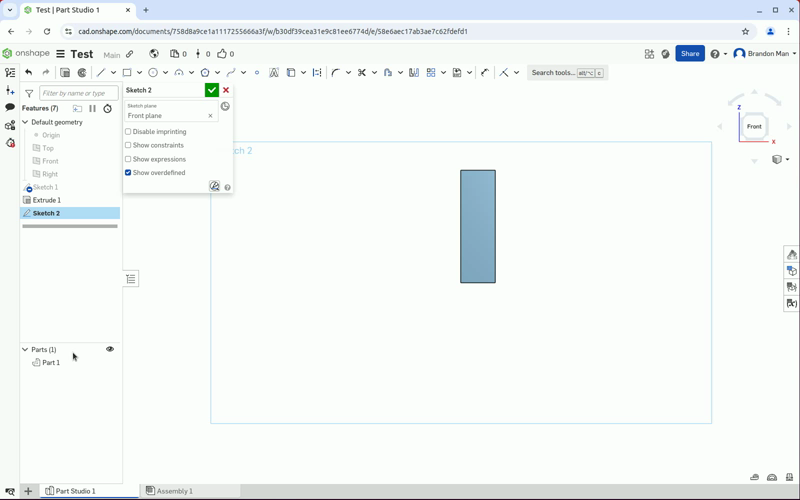
key(y)
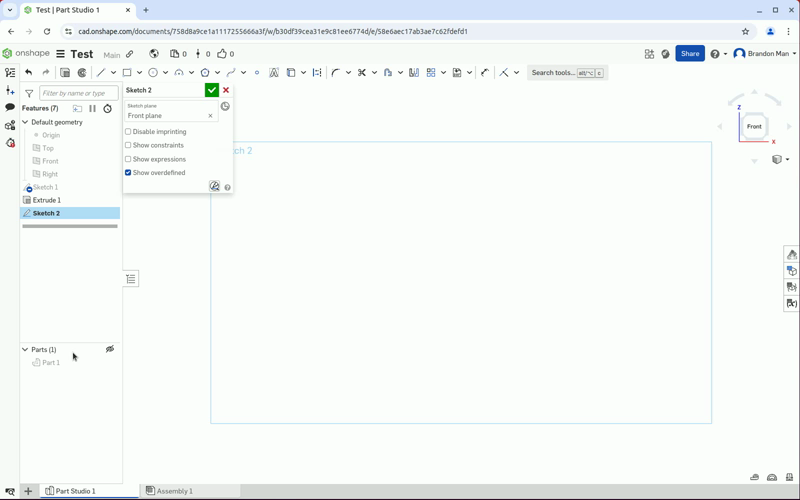
key(l)
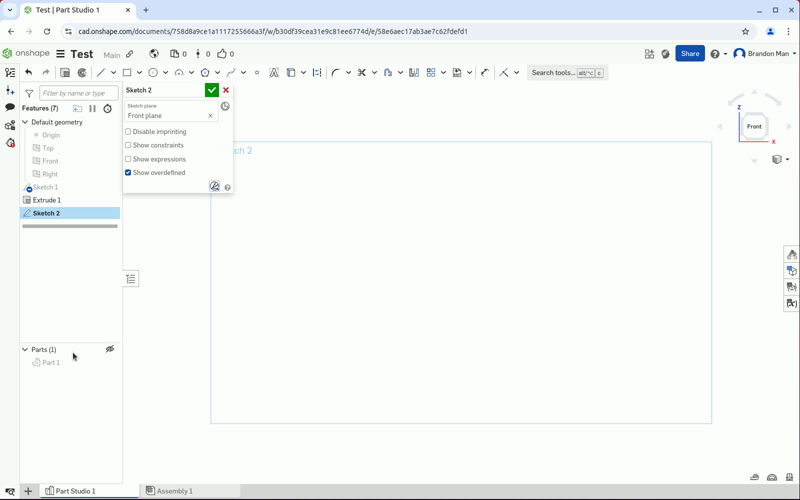
key_down(shift)
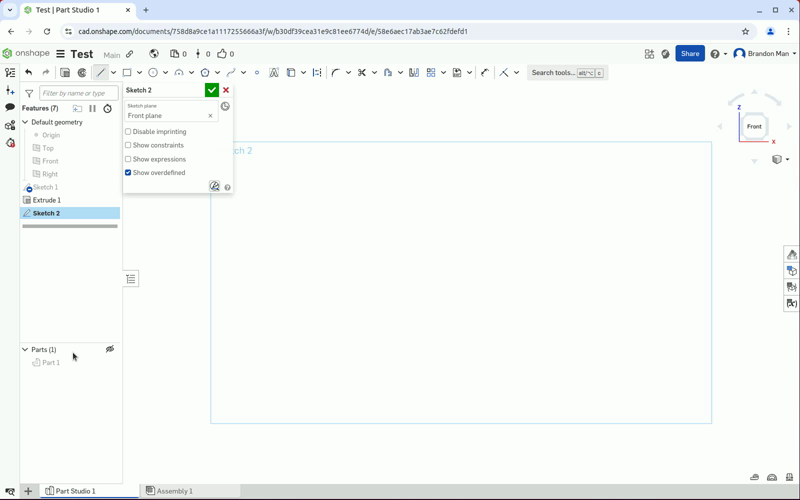
mouse_move(465, 275)
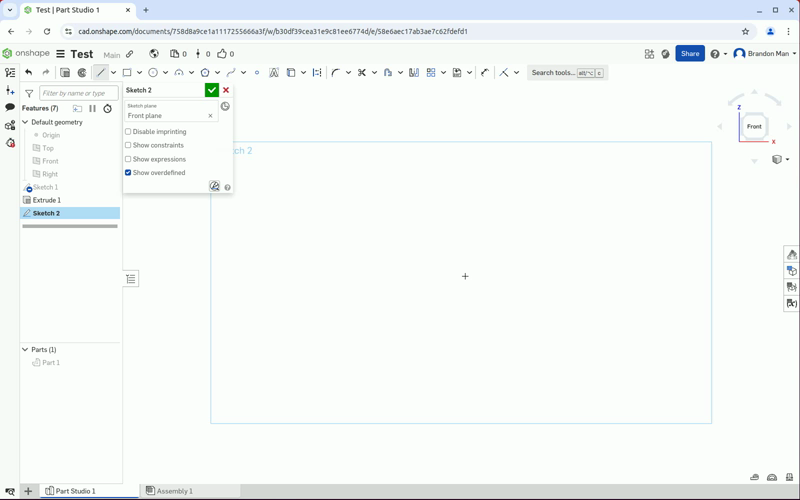
click(465, 275)
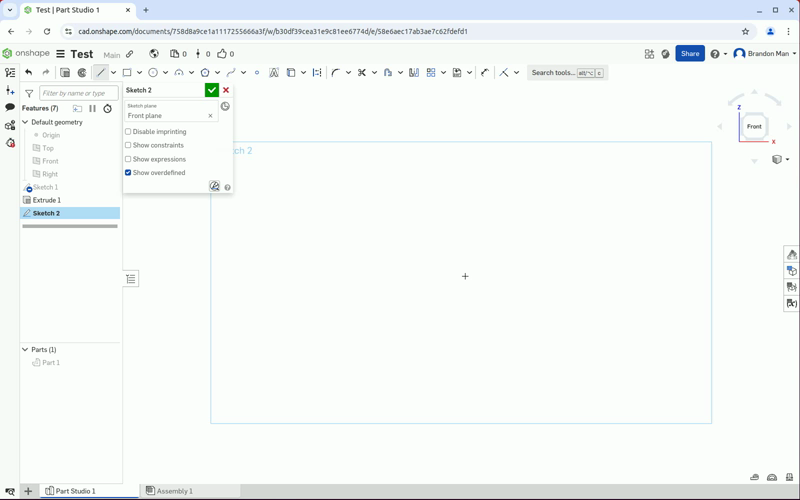
key_up(shift)
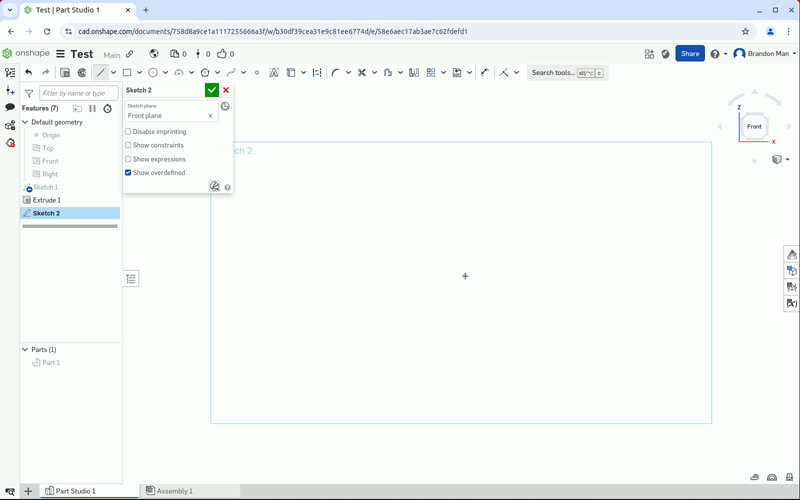
key_down(shift)
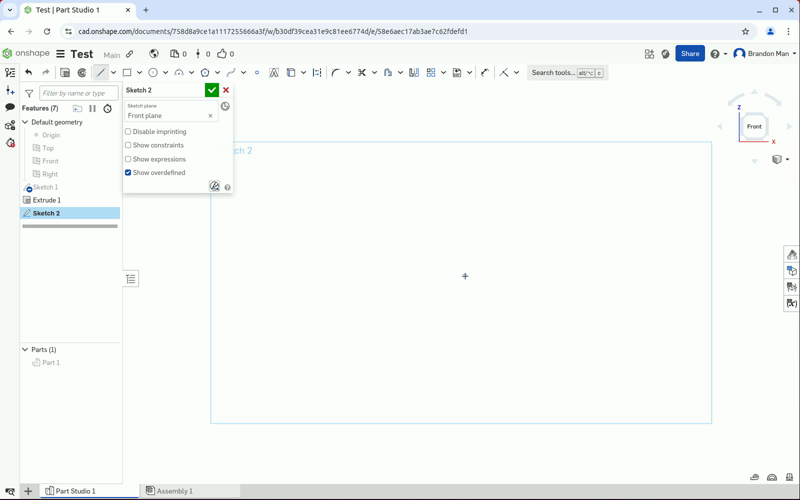
mouse_move(495, 275)
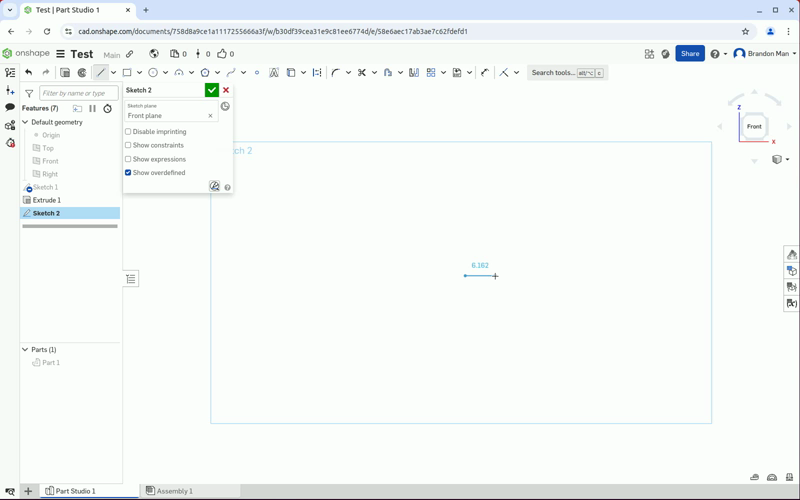
mouse_move(491, 275)
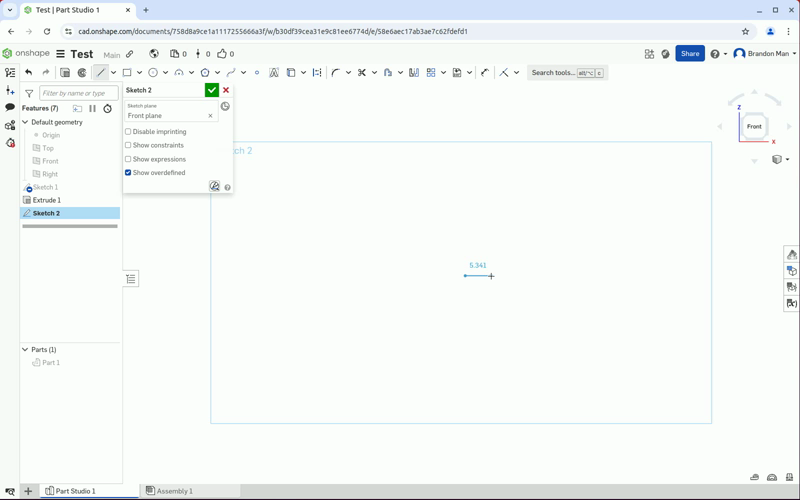
click(491, 275)
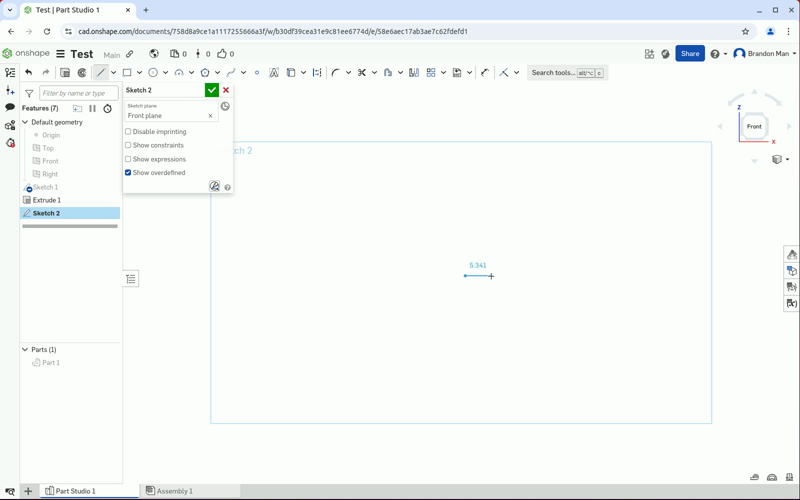
key_up(shift)
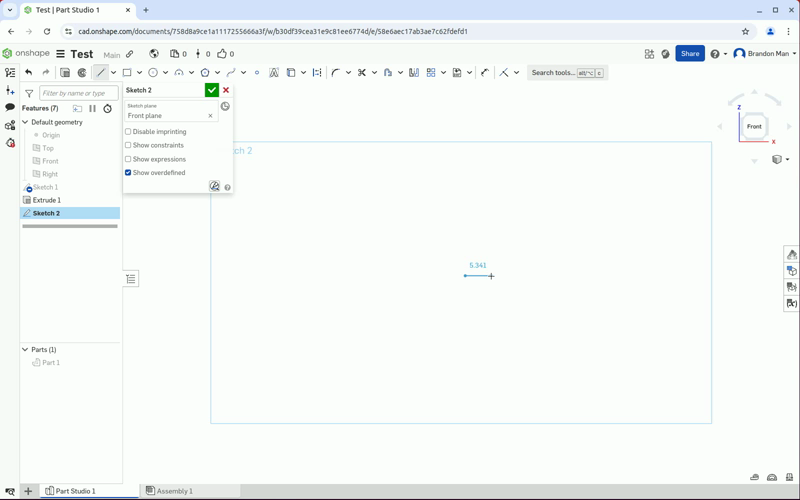
key_down(shift)
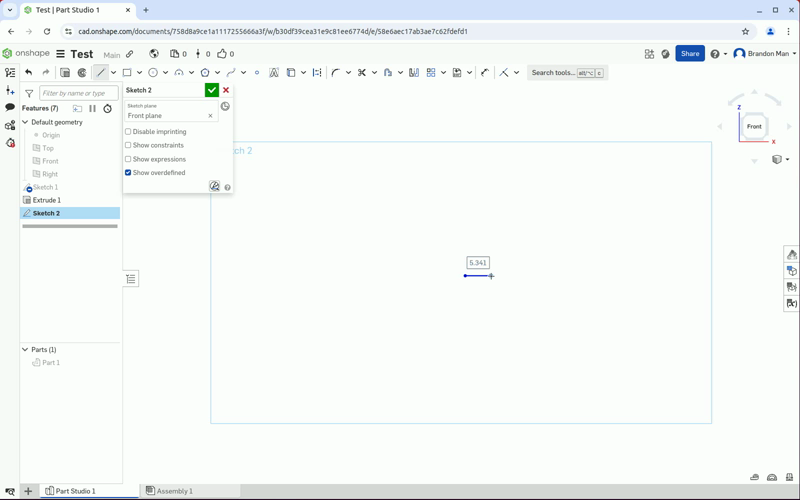
mouse_move(521, 275)
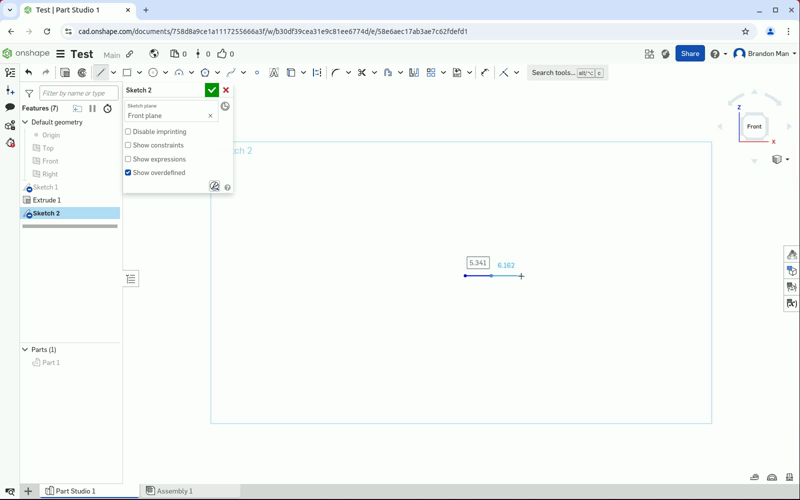
mouse_move(491, 257)
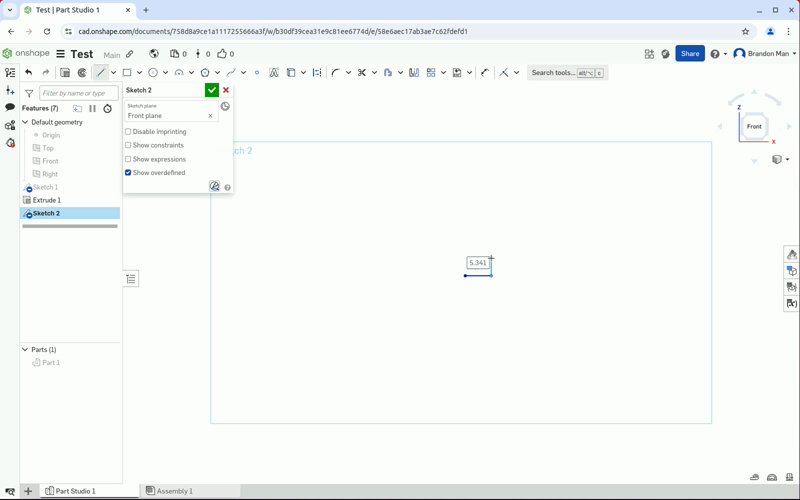
click(491, 257)
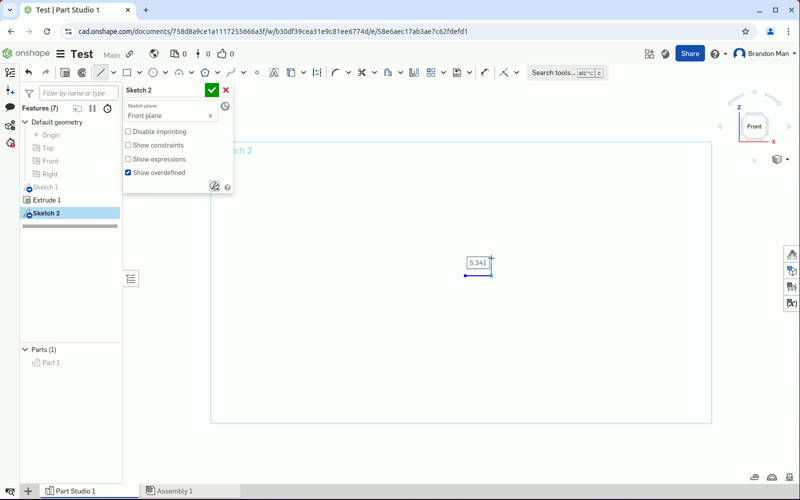
key_up(shift)
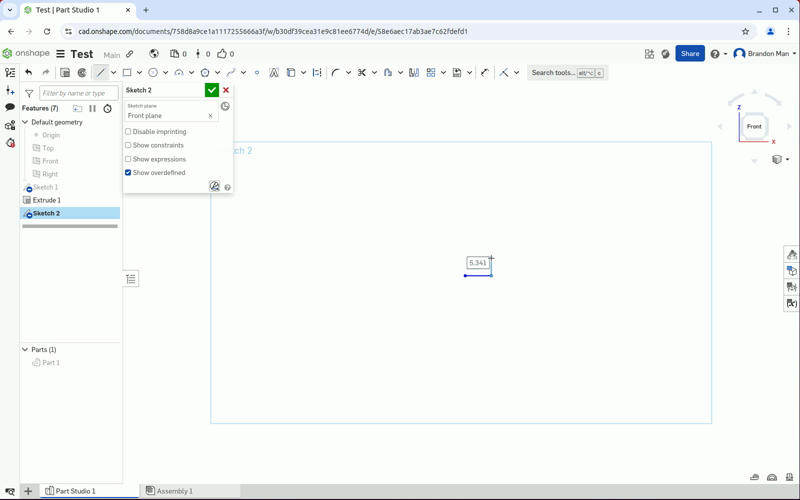
key_down(shift)
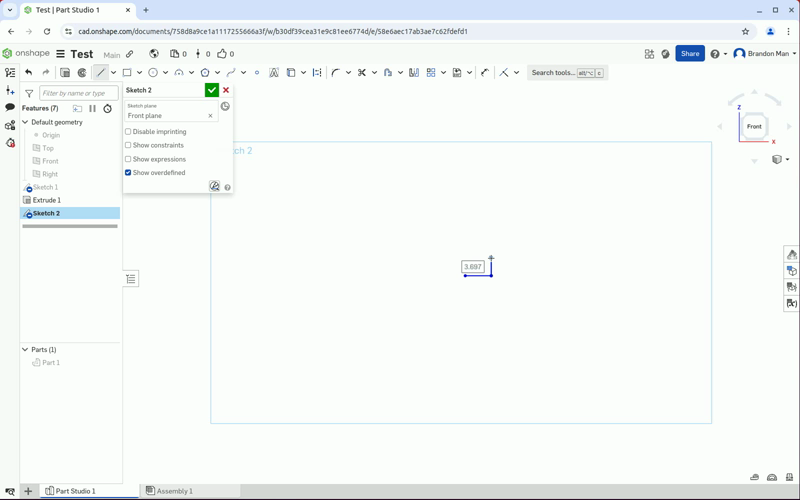
mouse_move(521, 257)
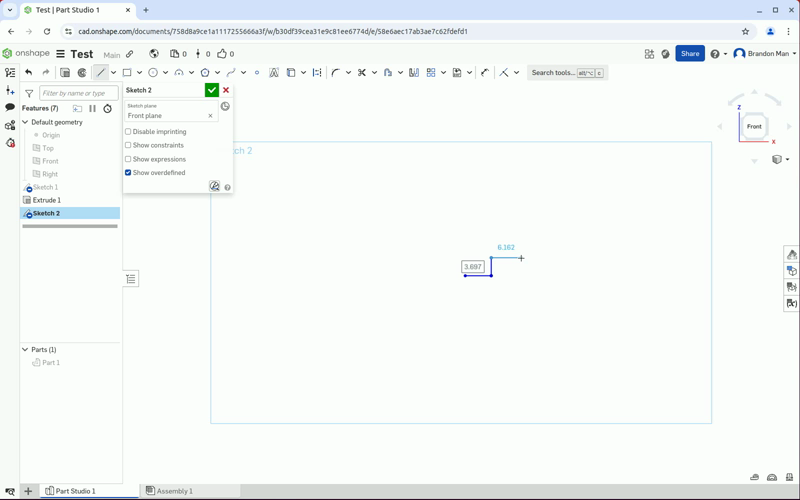
mouse_move(465, 257)
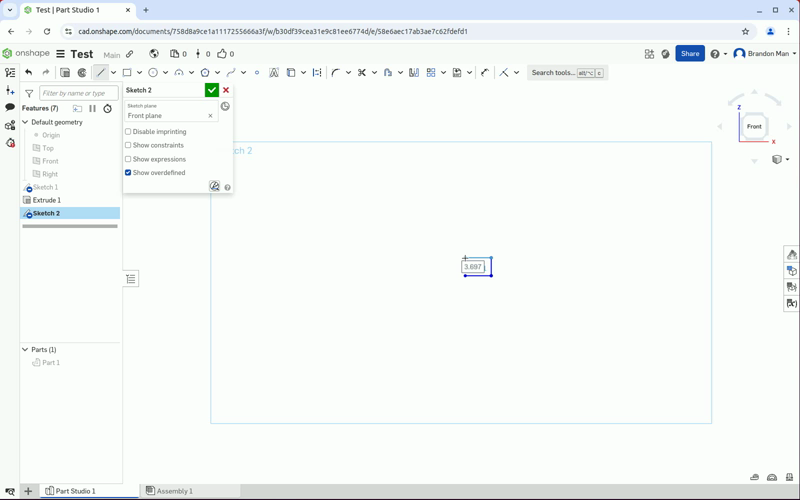
click(465, 257)
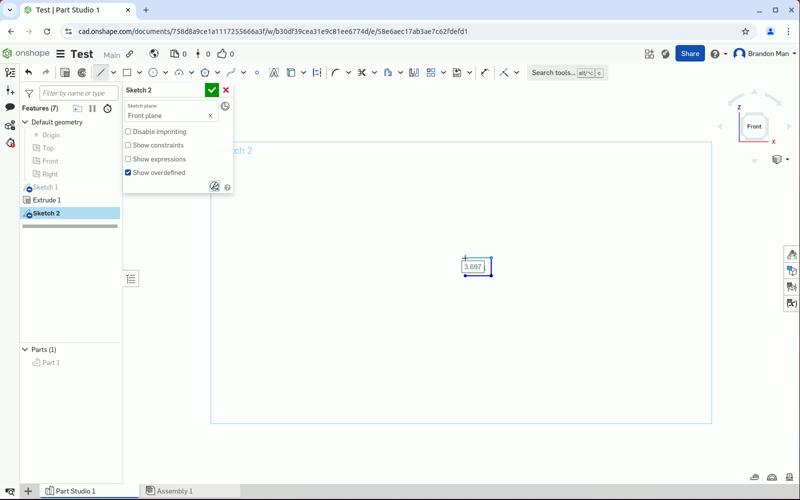
key_up(shift)
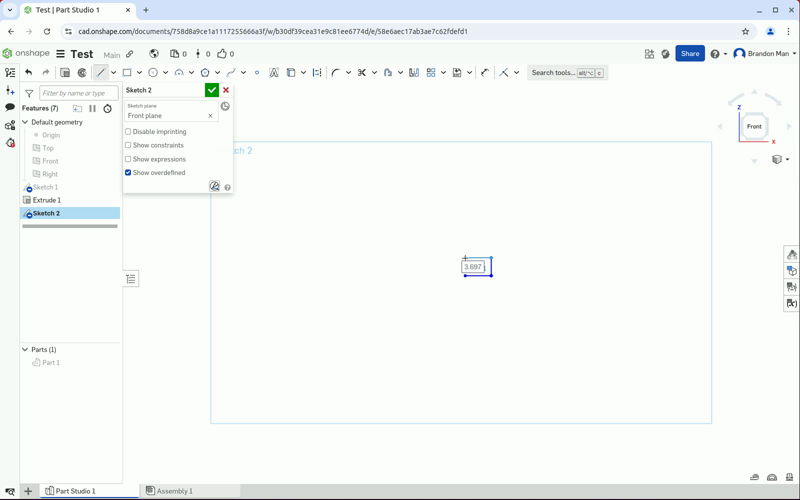
mouse_move(495, 257)
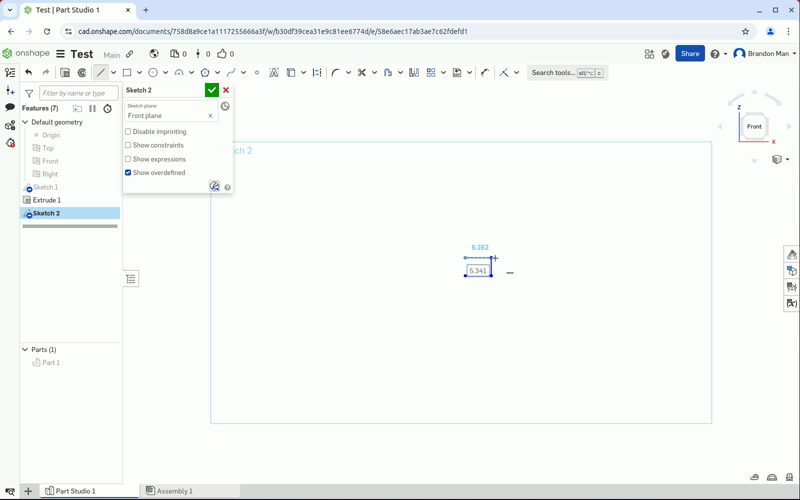
key_down(shift)
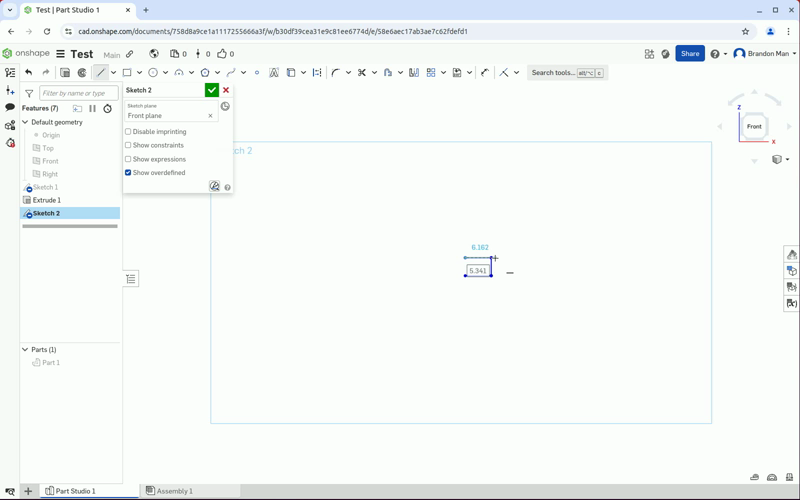
mouse_move(465, 275)
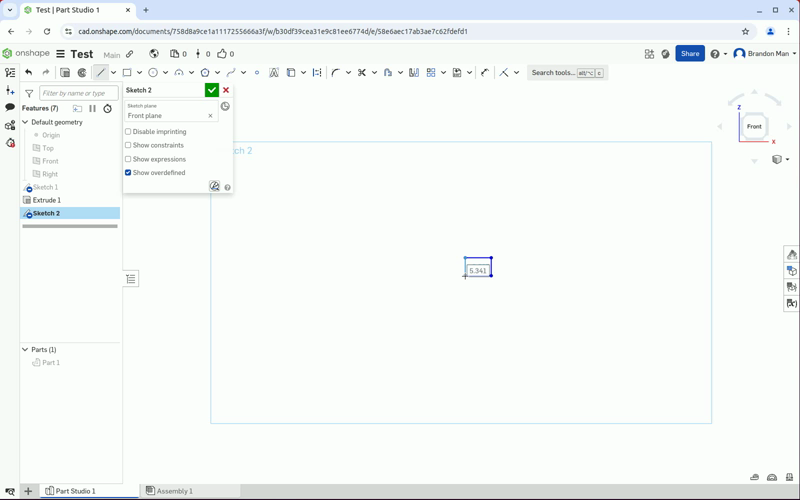
key_up(shift)
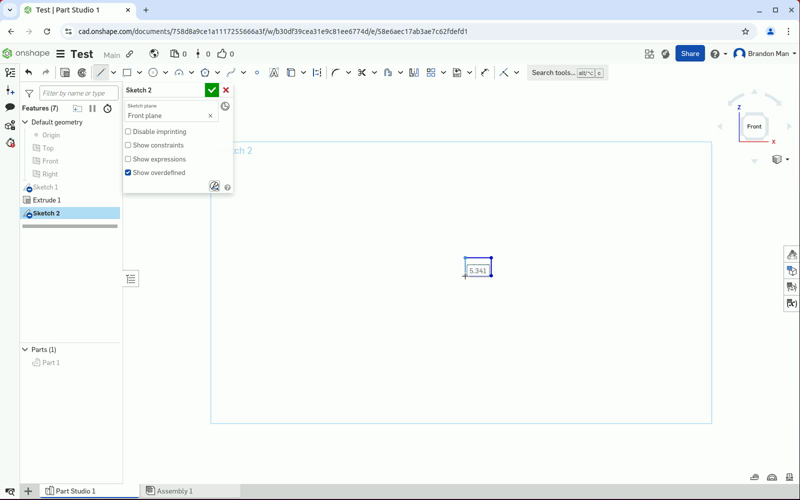
click(465, 275)
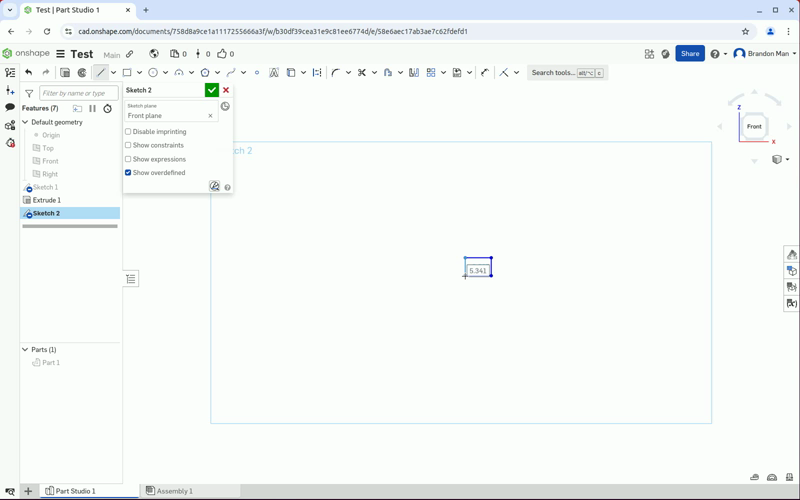
key(esc)
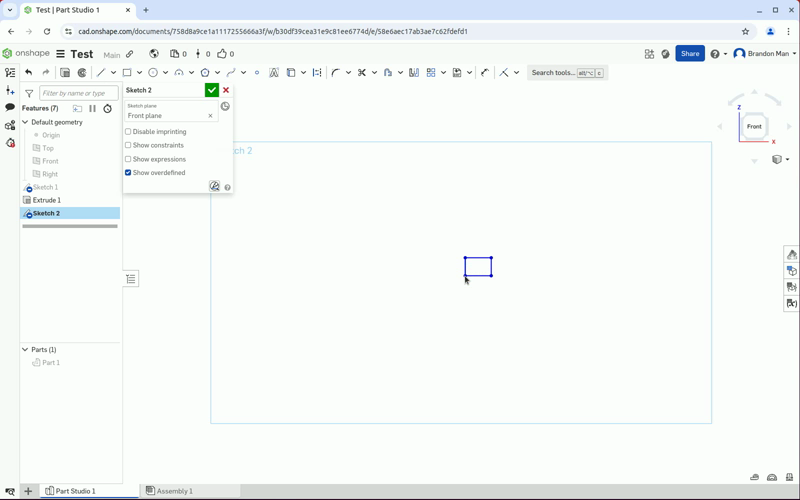
mouse_move(472, 267)
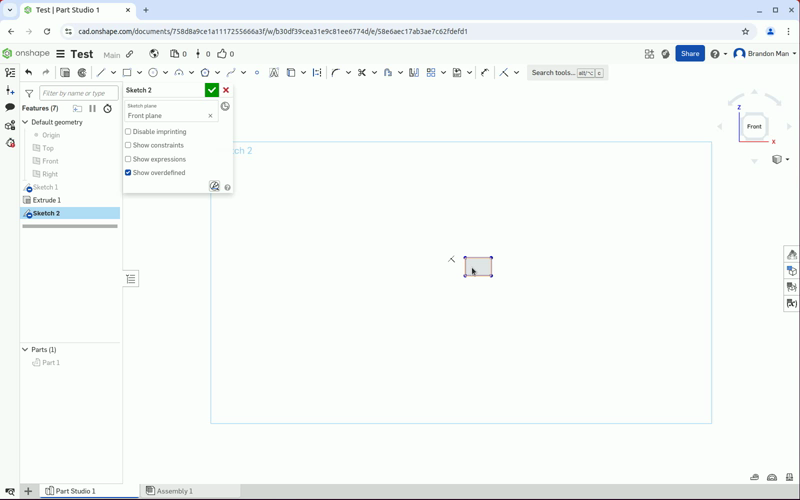
scroll(6)
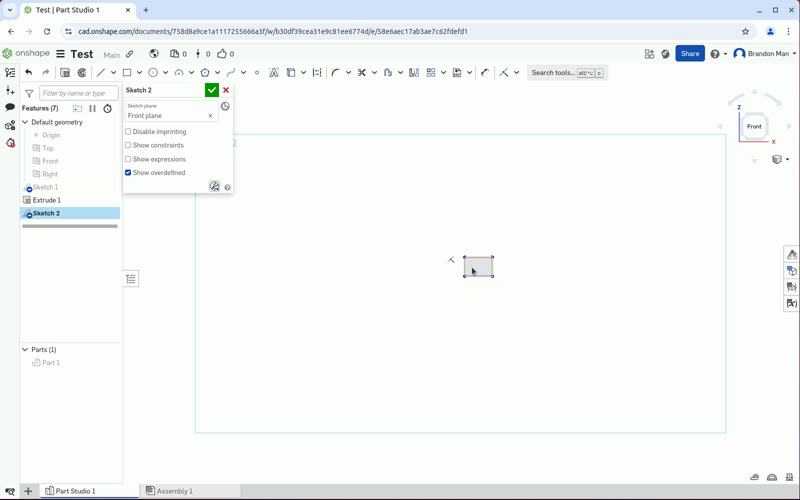
scroll(6)
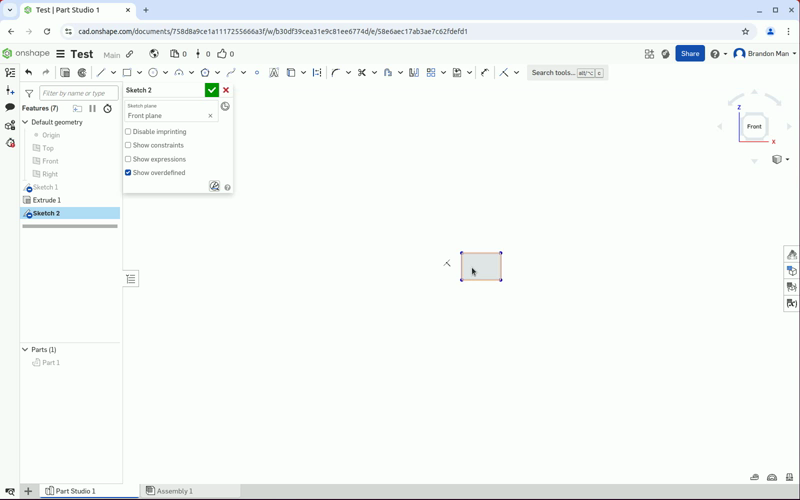
scroll(6)
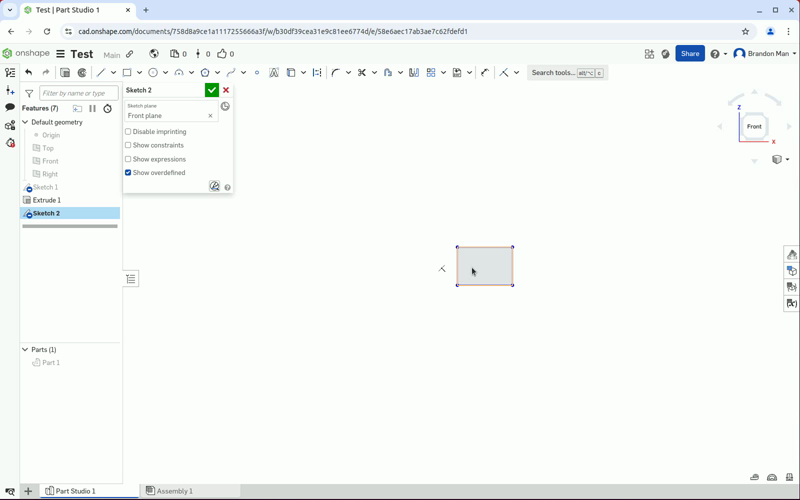
scroll(6)
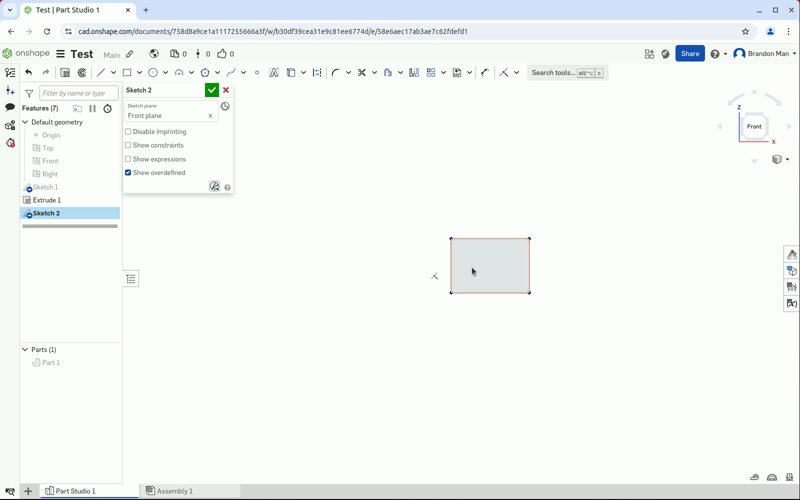
scroll(6)
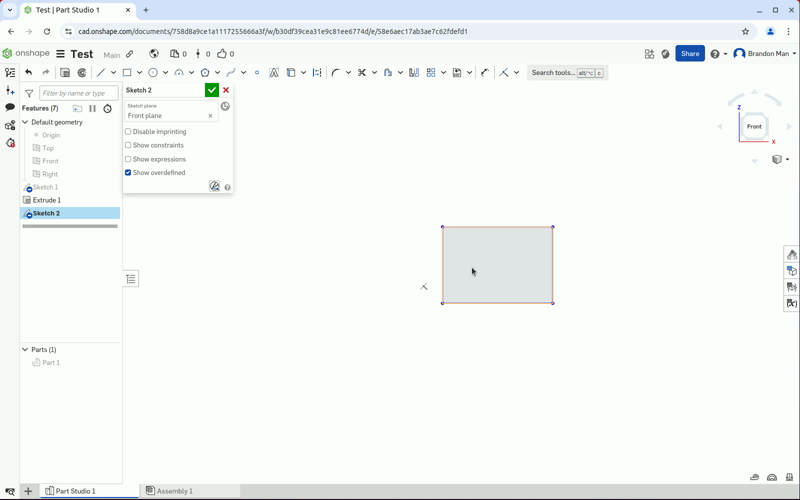
scroll(6)
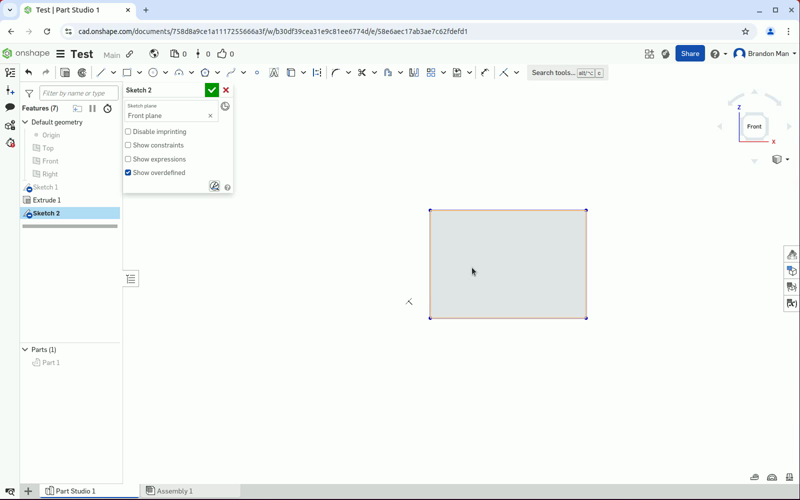
scroll(6)
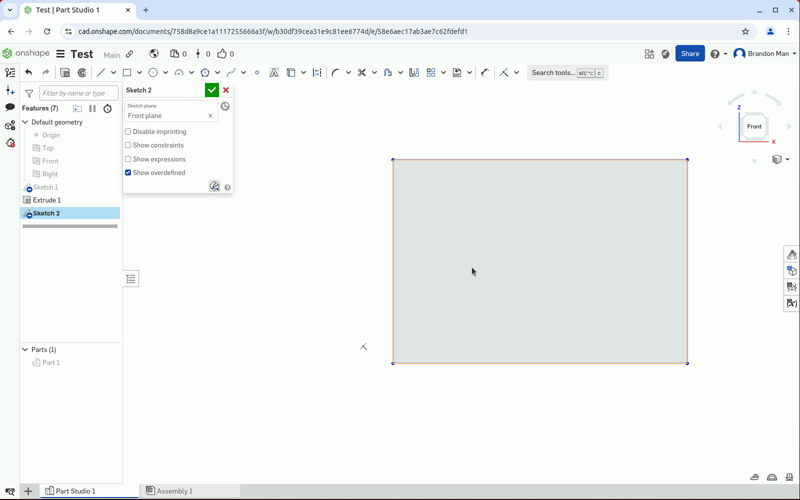
click(472, 267)
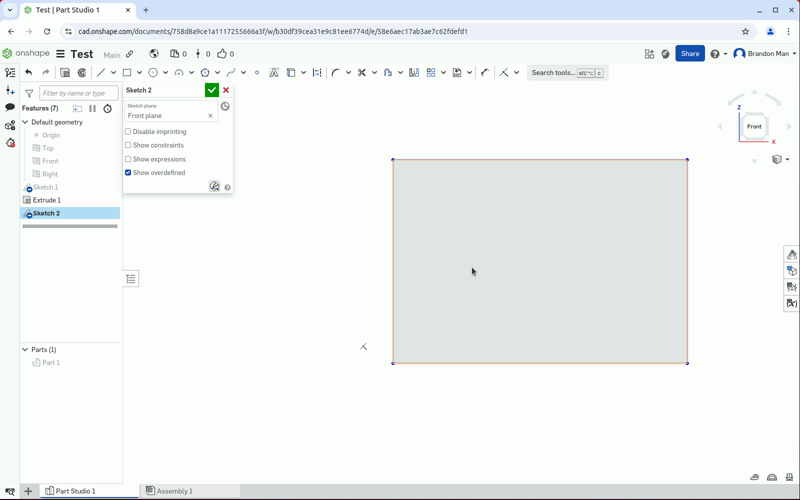
scroll(-6)
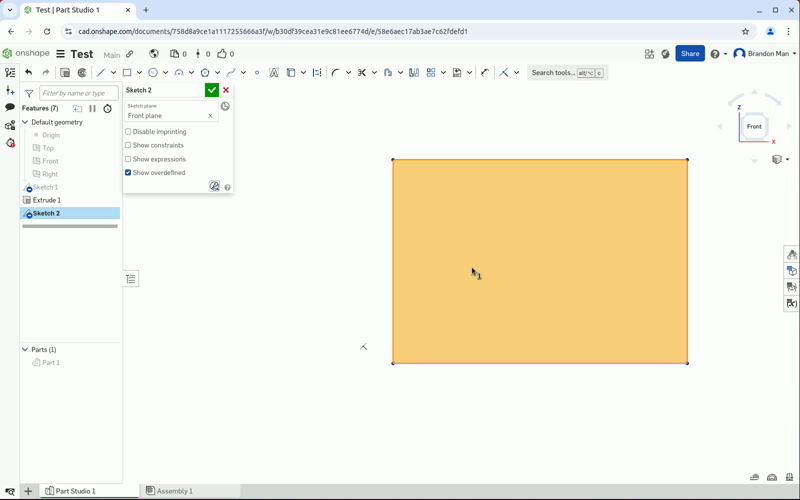
scroll(-6)
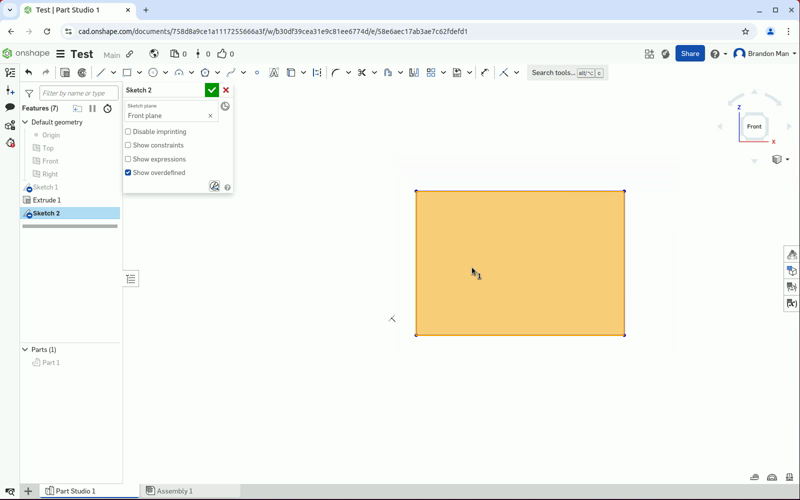
scroll(-6)
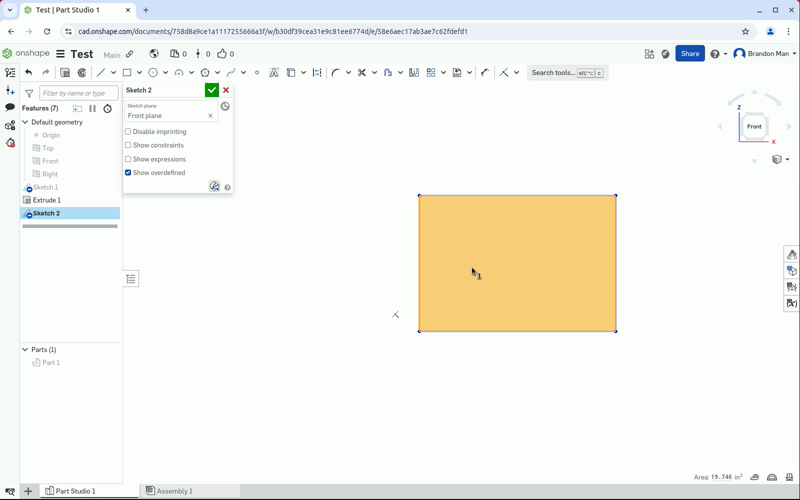
scroll(-6)
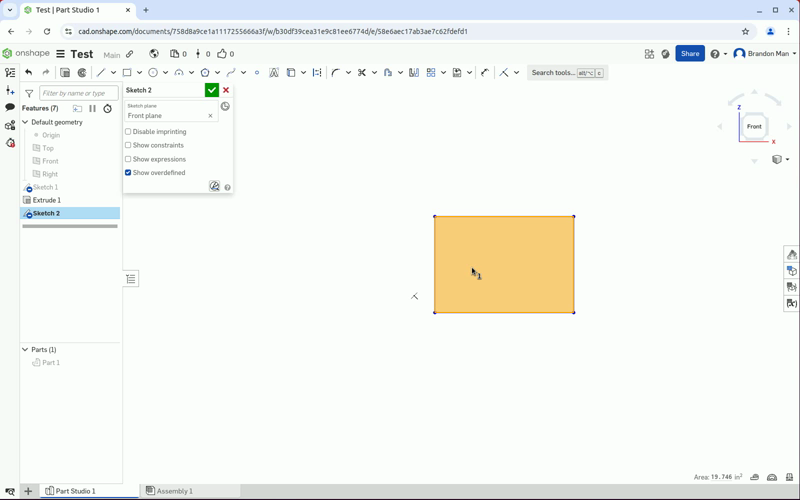
scroll(-6)
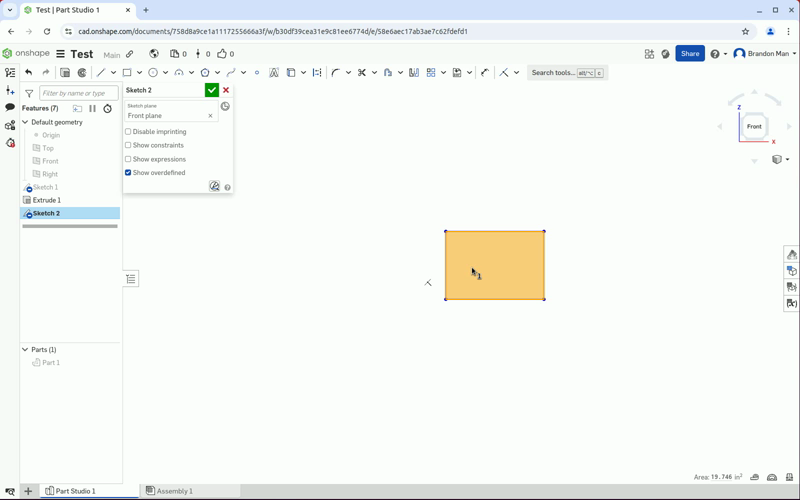
scroll(-6)
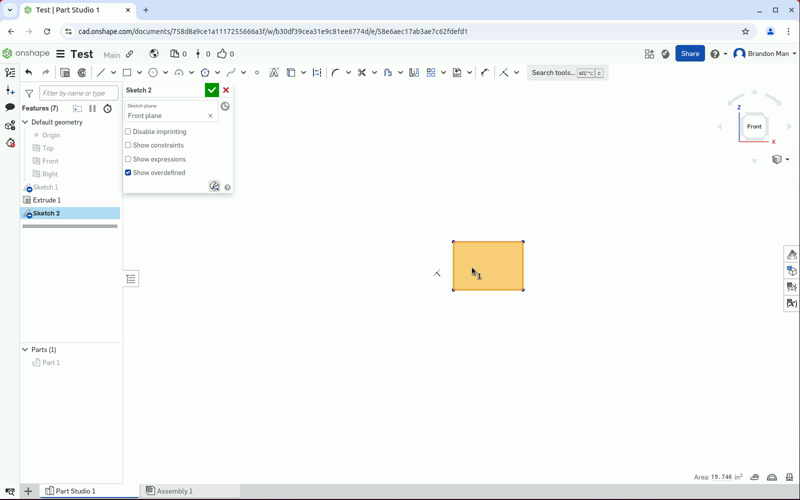
scroll(-6)
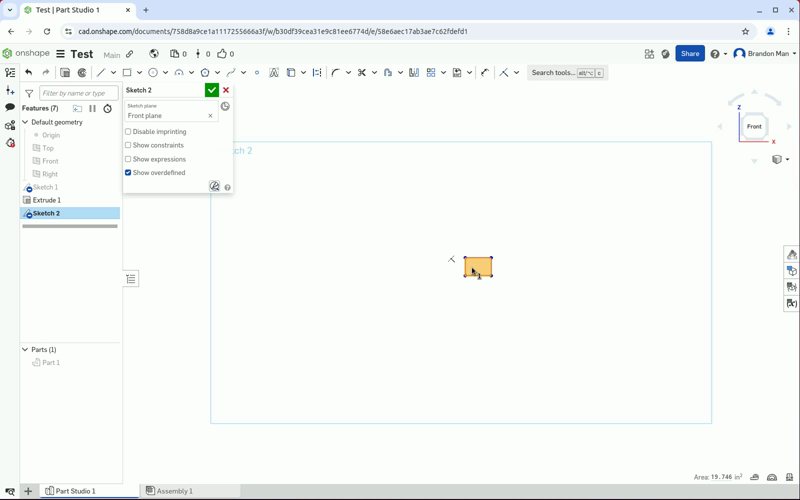
mouse_move(73, 352)
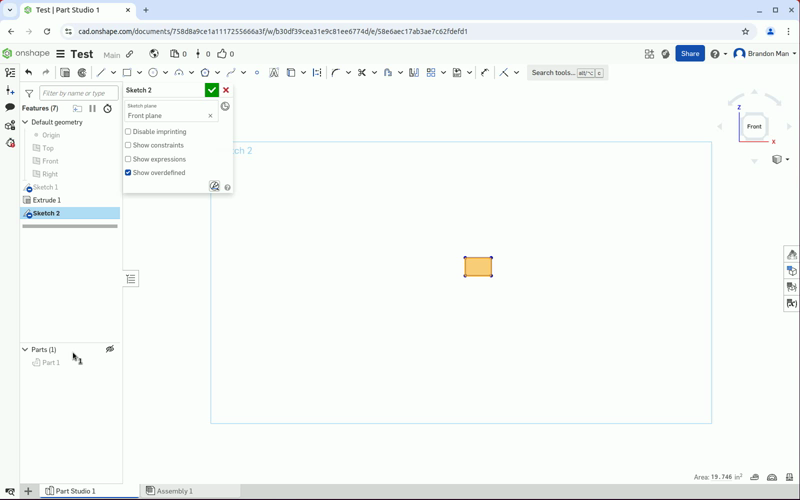
key(shift+y)
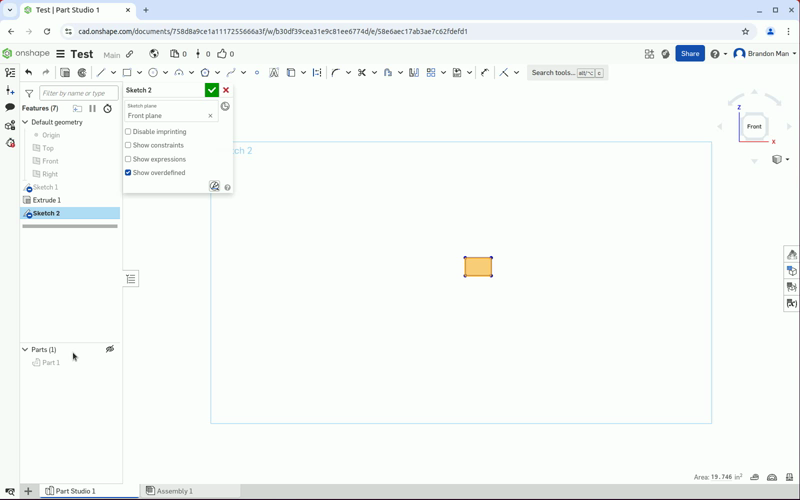
key(shift+e)
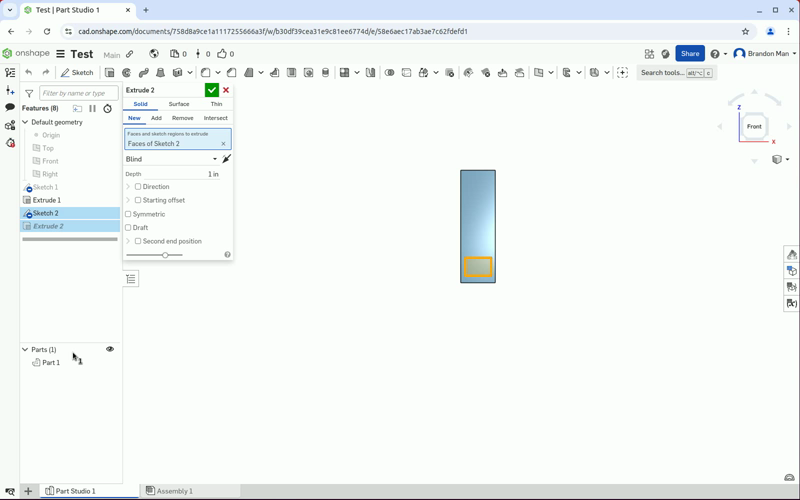
mouse_move(143, 106)
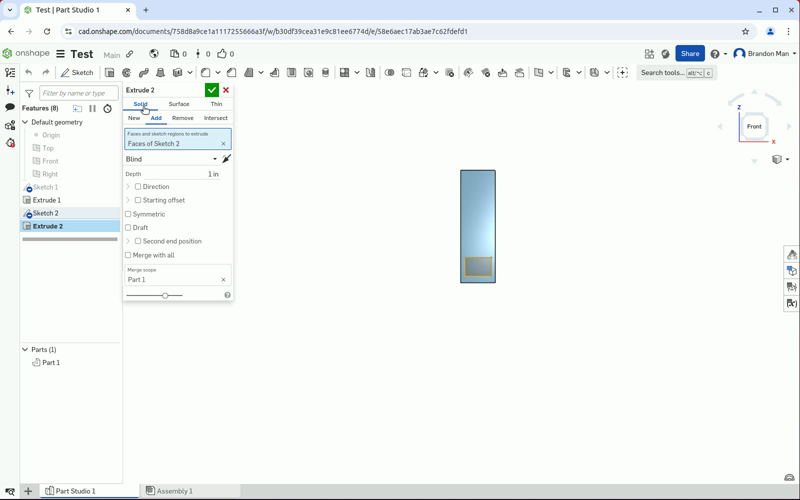
click(143, 106)
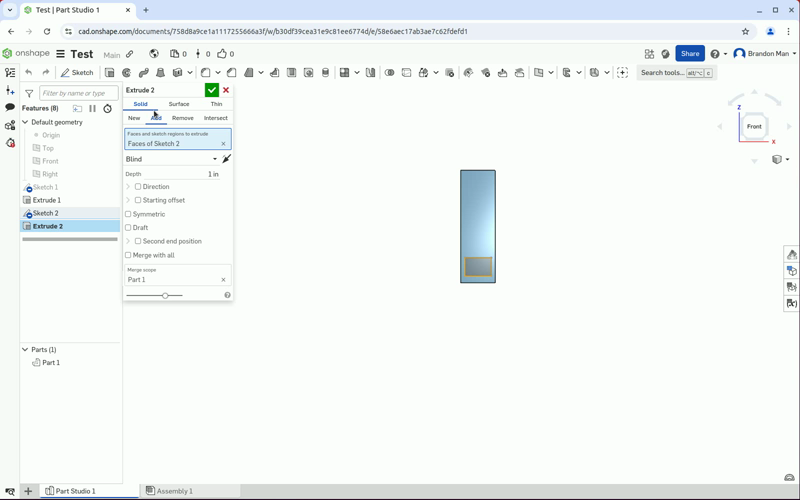
mouse_move(186, 120)
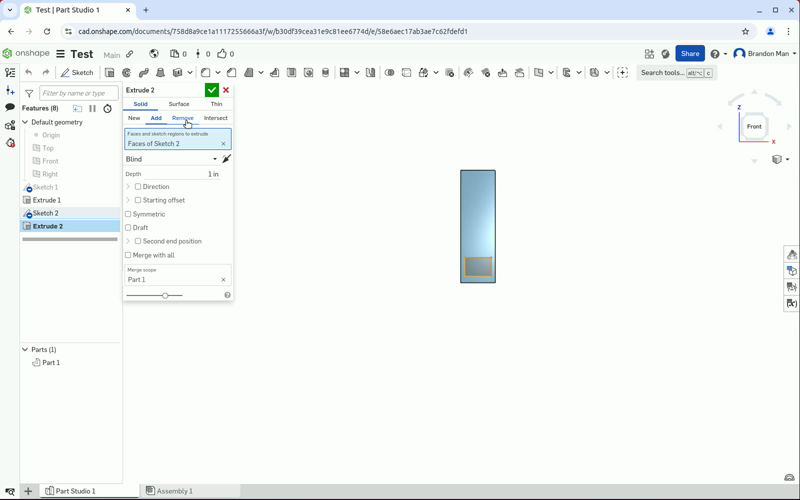
click(186, 120)
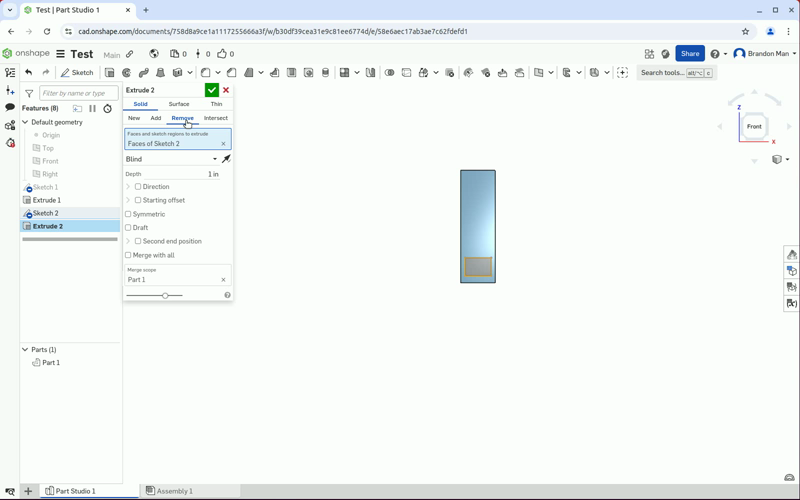
key(tab, 4)
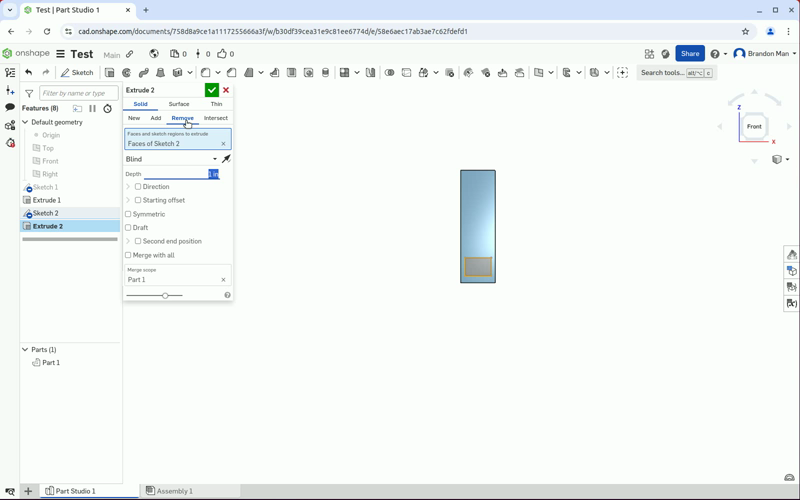
text(0.241)
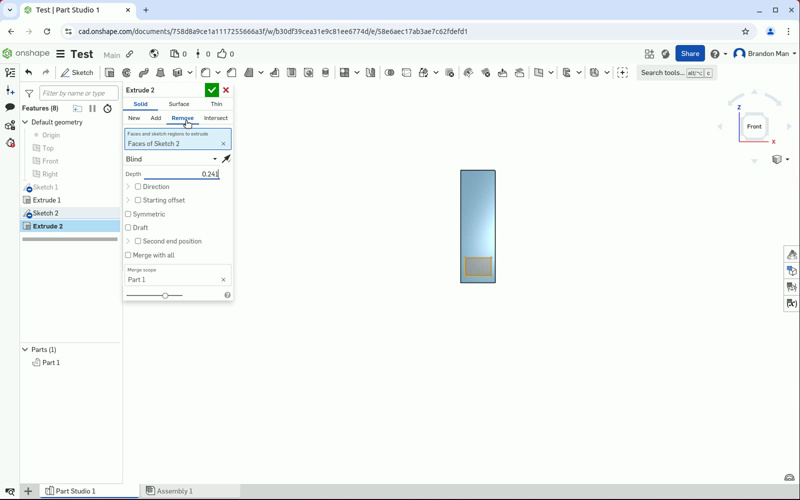
key(tab, 6)
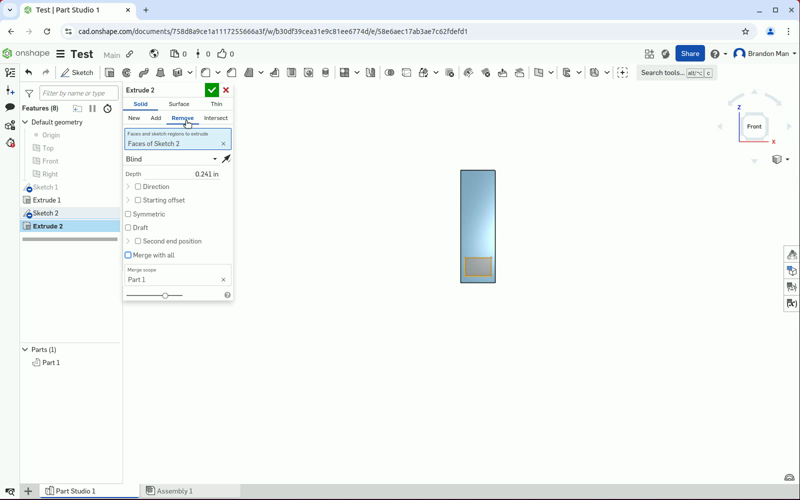
key(space)
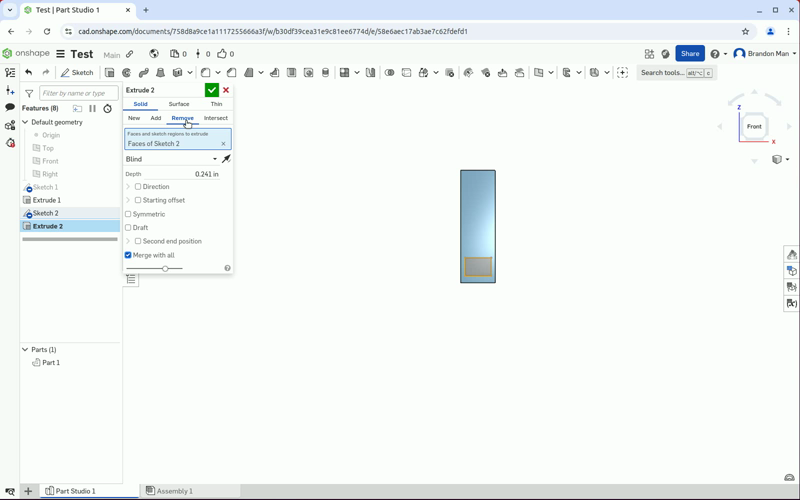
key(enter)
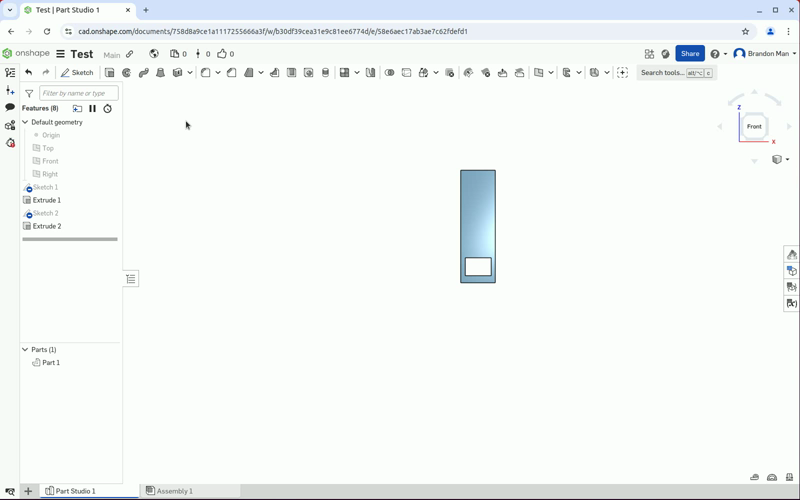
key(shift+h)
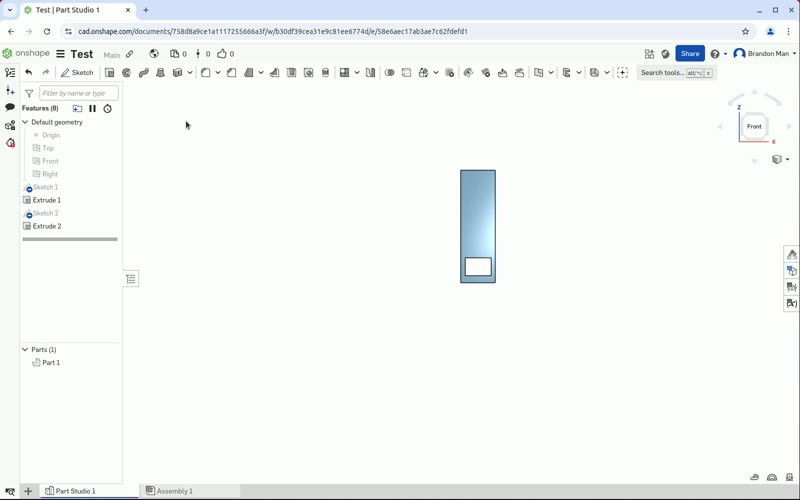
key(shift+h)
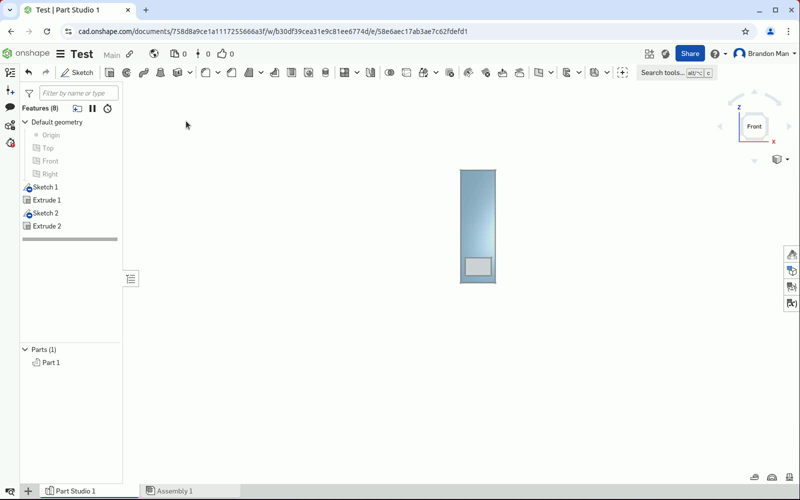
key(shift+7)
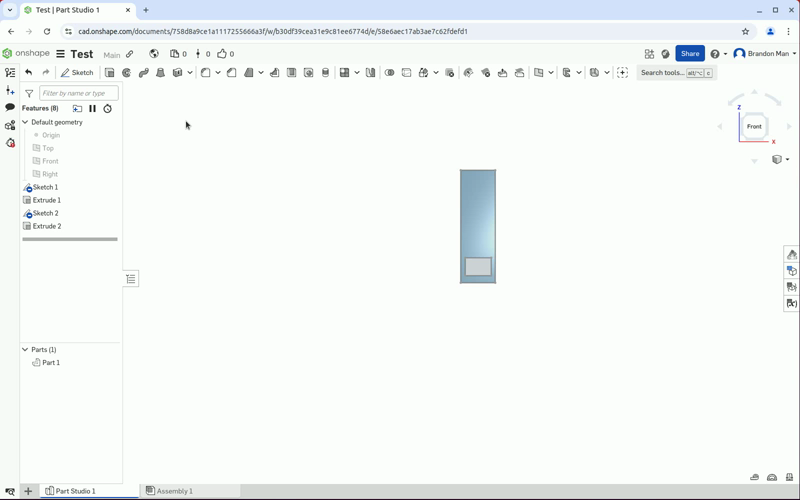
key(left, 2)
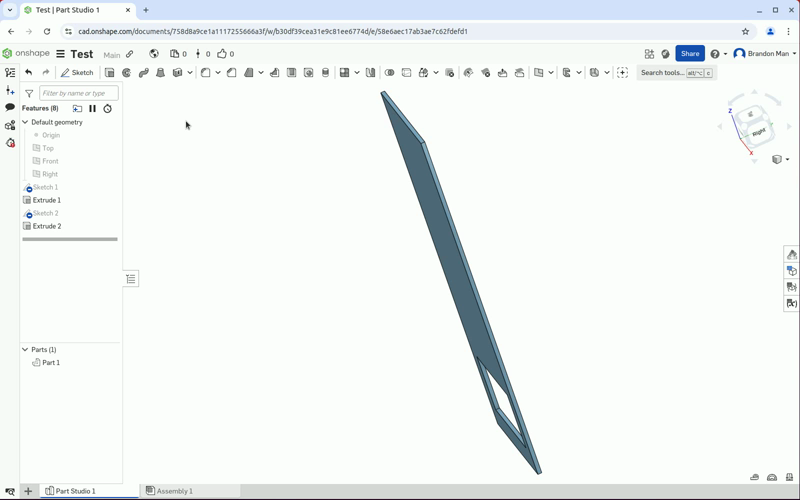
key(down, 2)
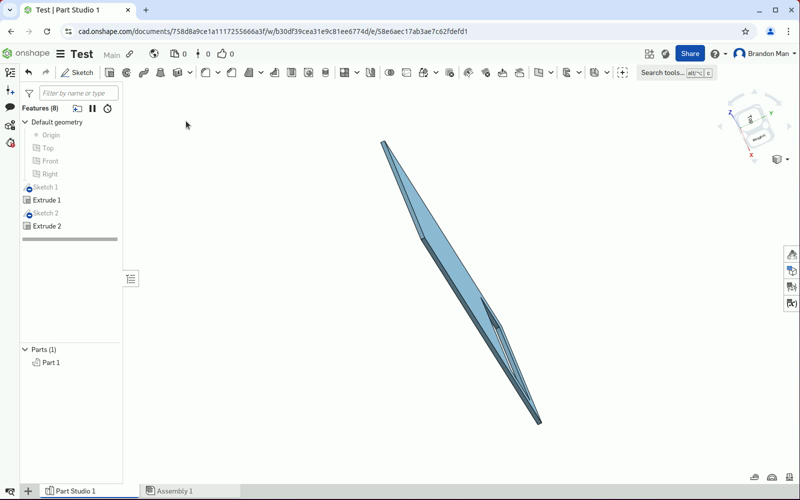
key(up, 2)
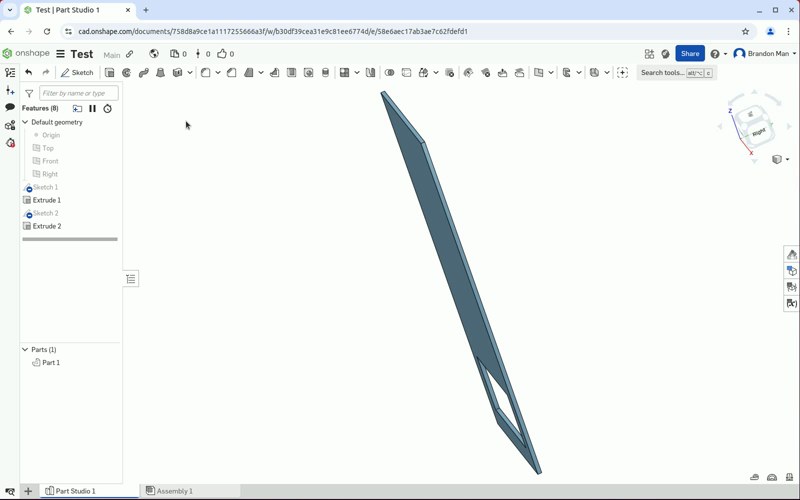
key(right, 2)
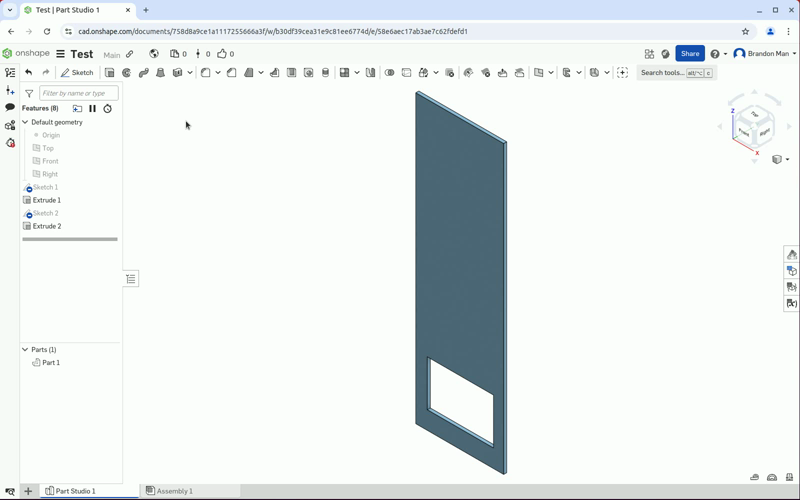
mouse_move(73, 189)
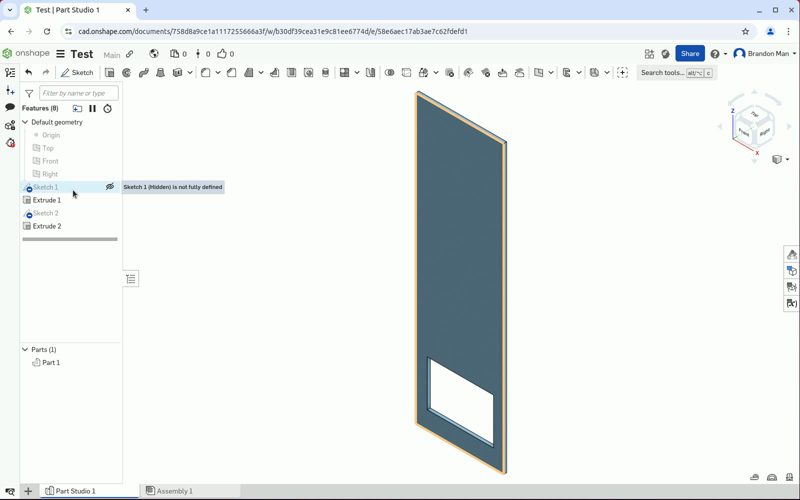
click(73, 189)